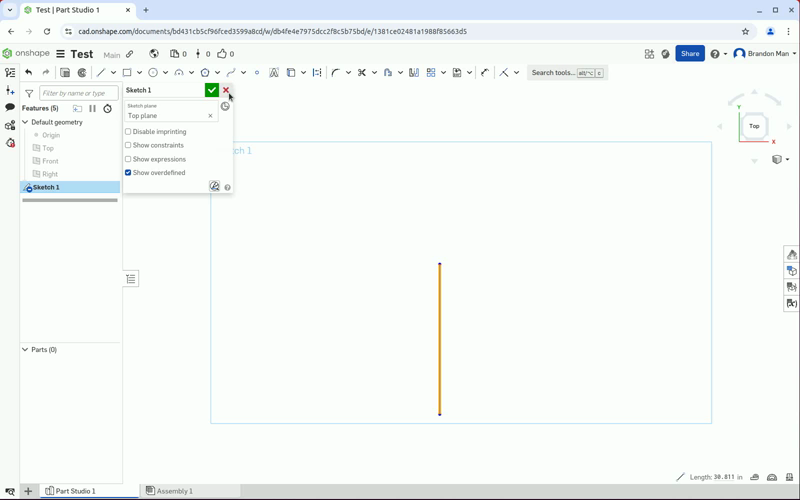
key(shift+h)
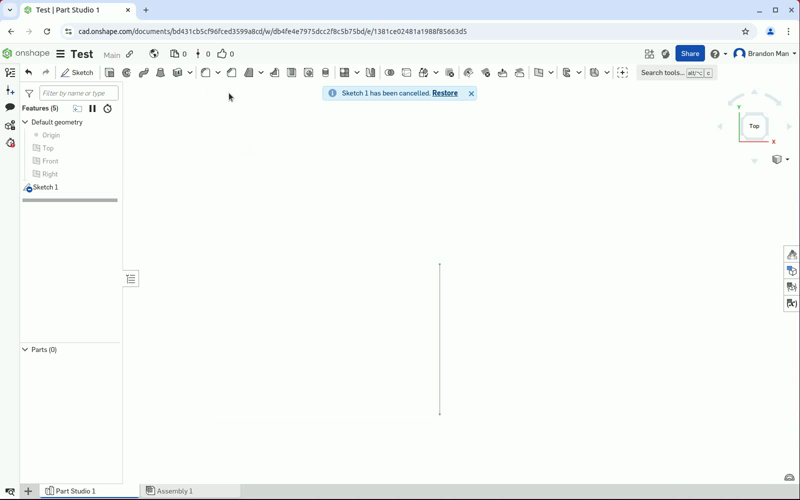
key(shift+s)
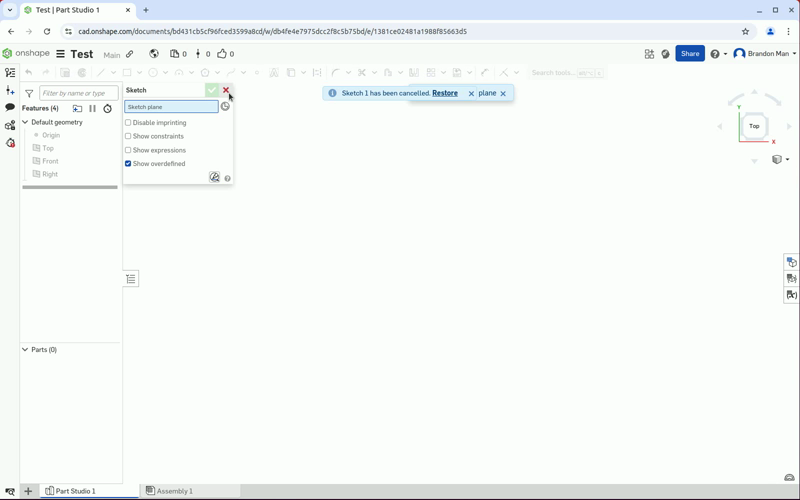
mouse_move(73, 150)
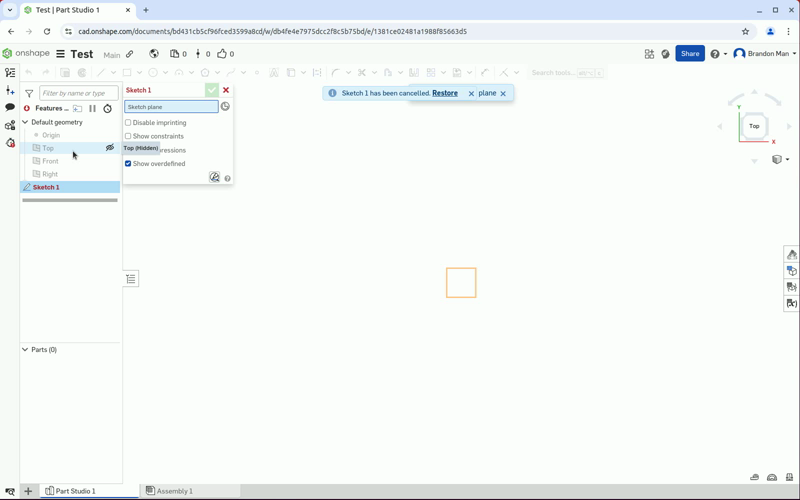
click(73, 150)
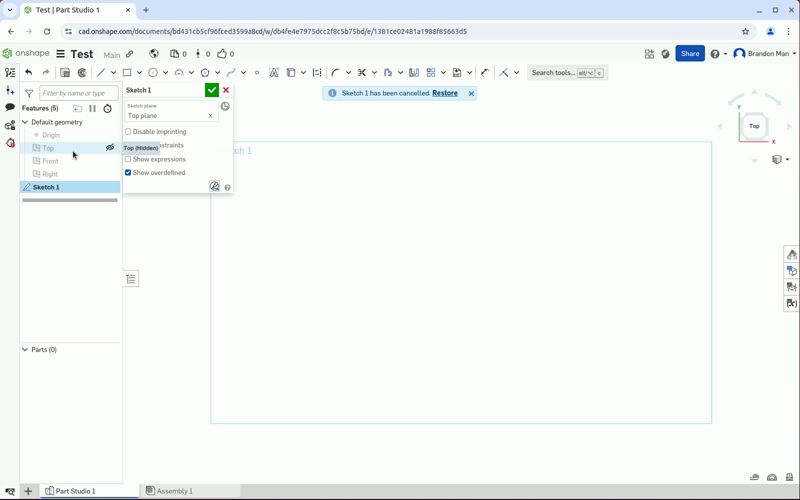
mouse_move(73, 352)
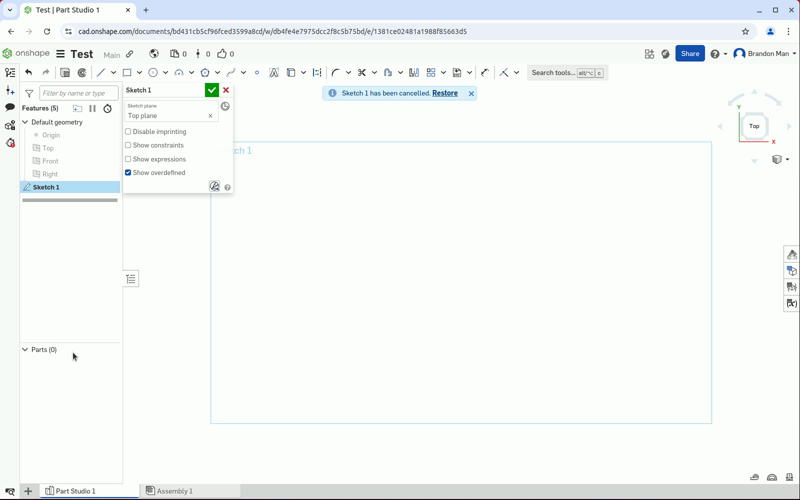
key(y)
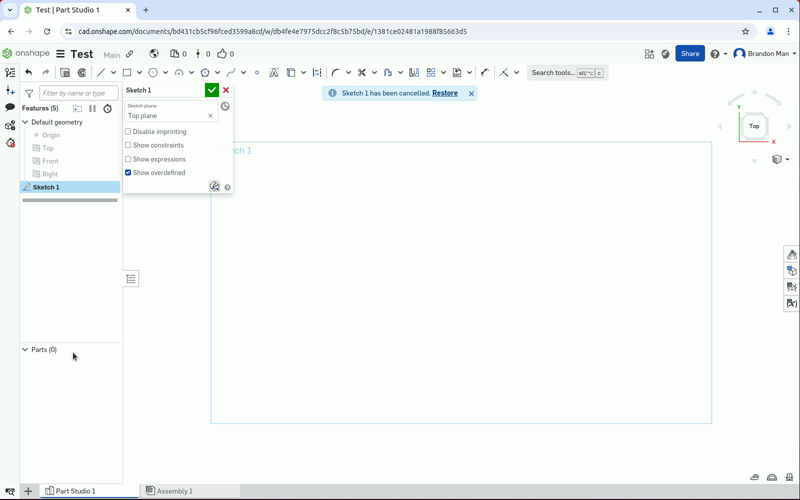
key(l)
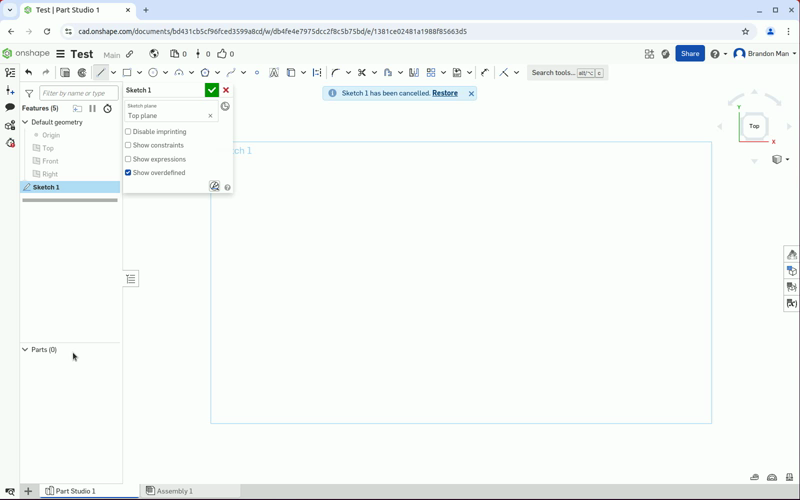
key_down(shift)
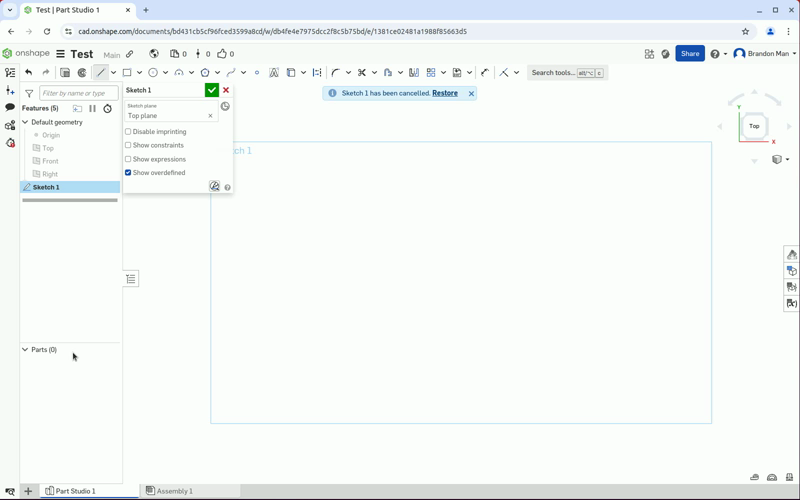
mouse_move(363, 337)
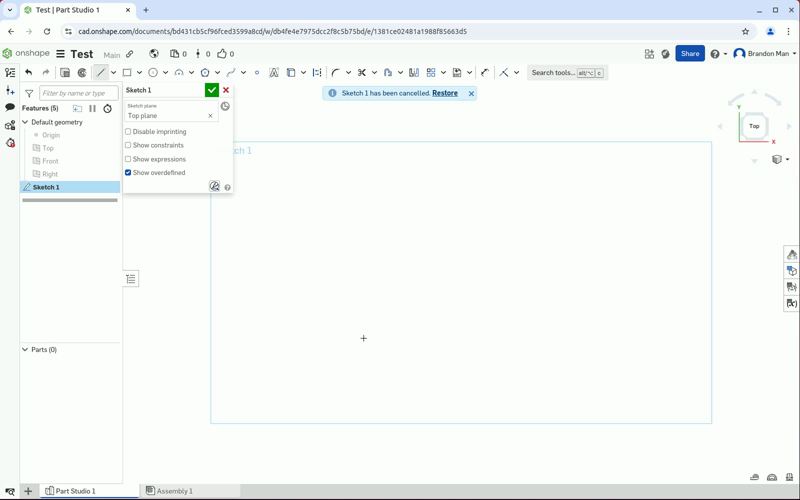
click(363, 337)
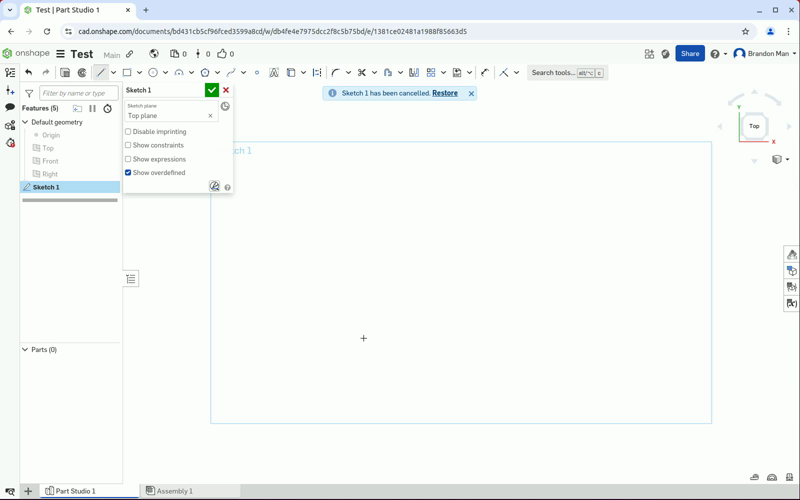
key_up(shift)
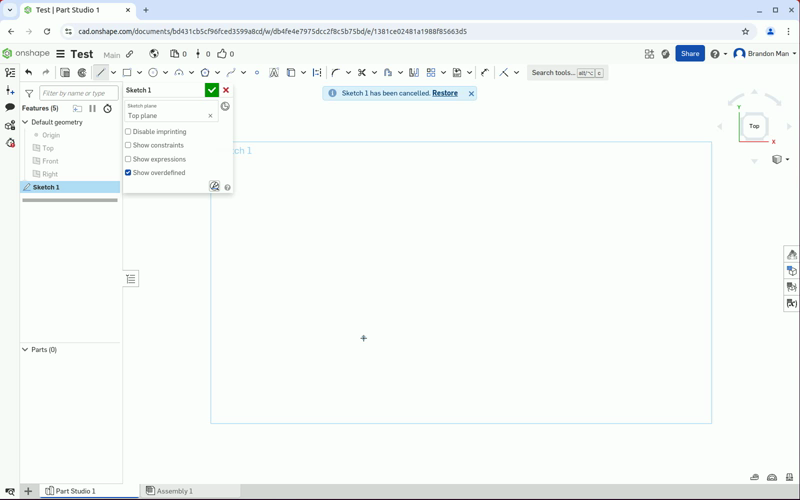
key_down(shift)
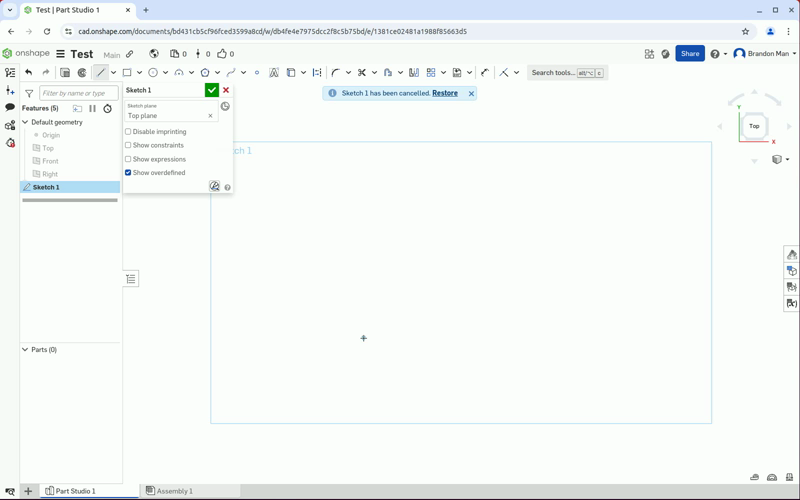
mouse_move(557, 339)
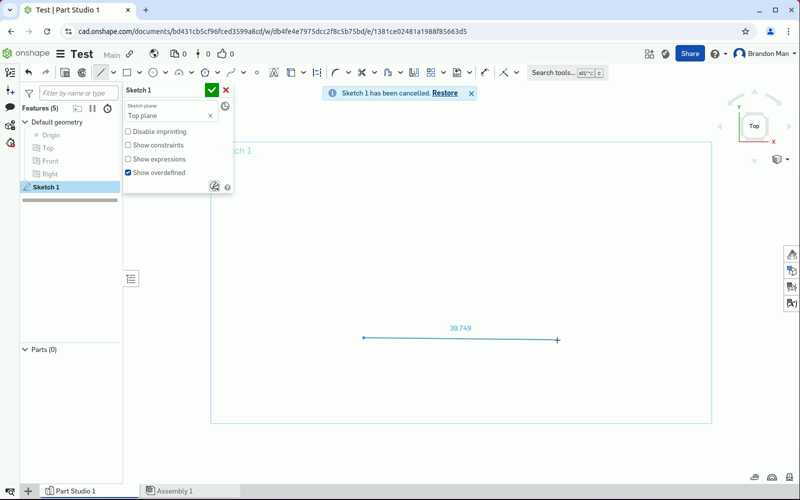
click(557, 339)
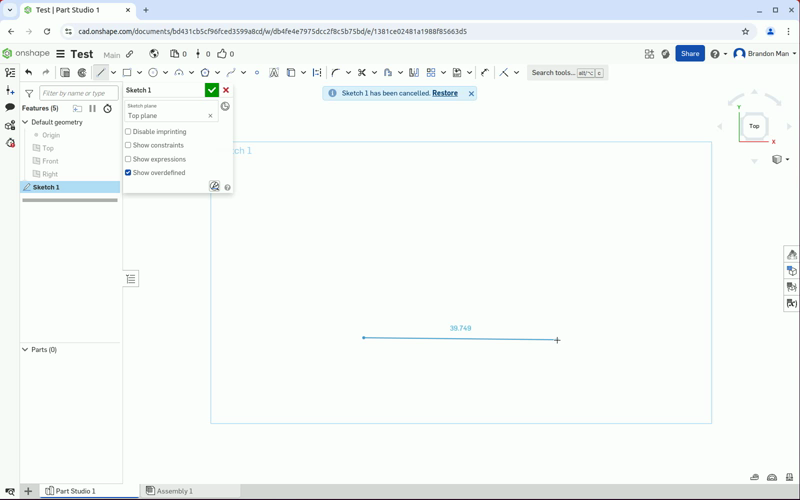
key_up(shift)
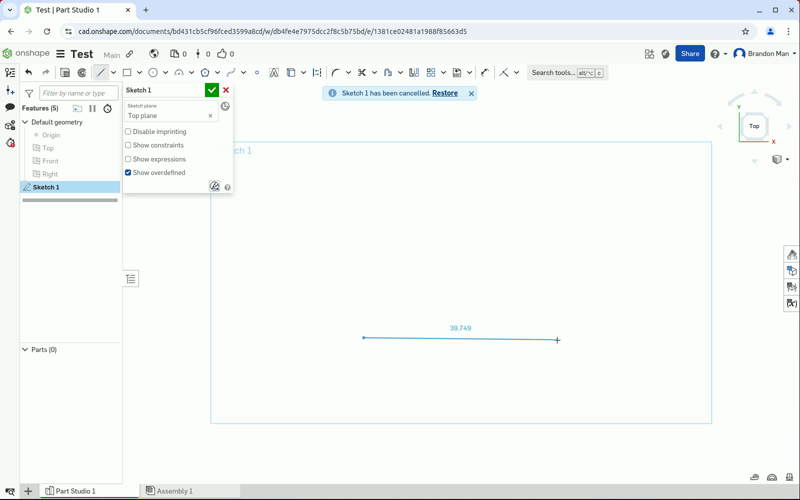
key_down(shift)
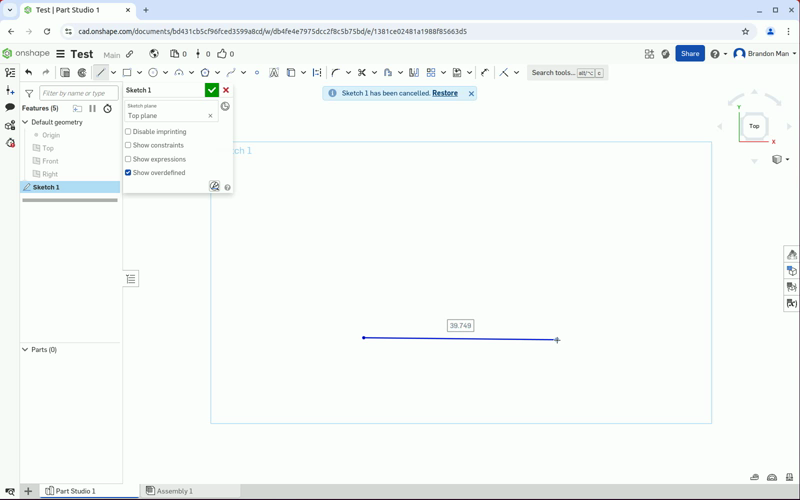
mouse_move(461, 170)
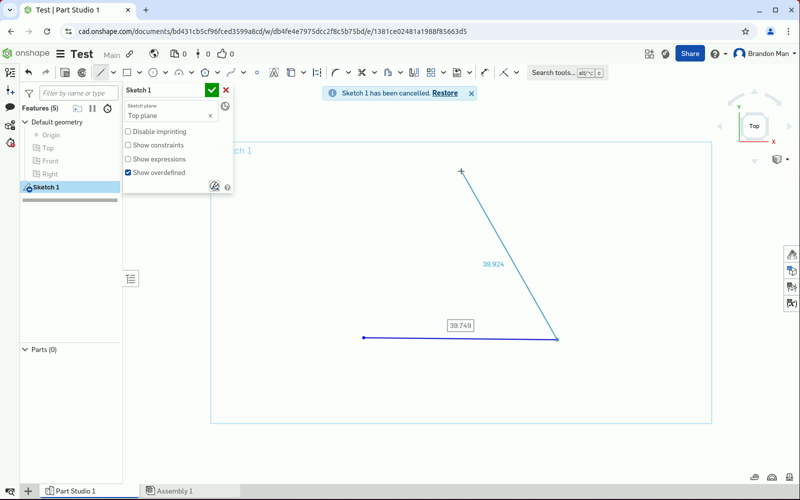
click(461, 170)
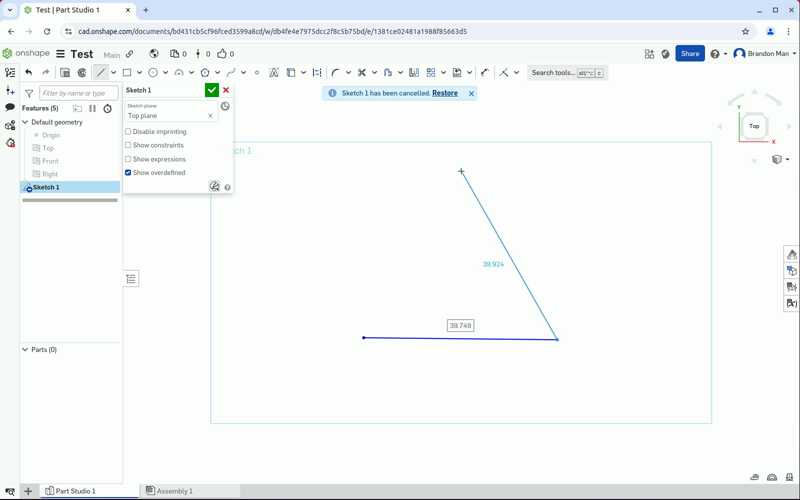
key_up(shift)
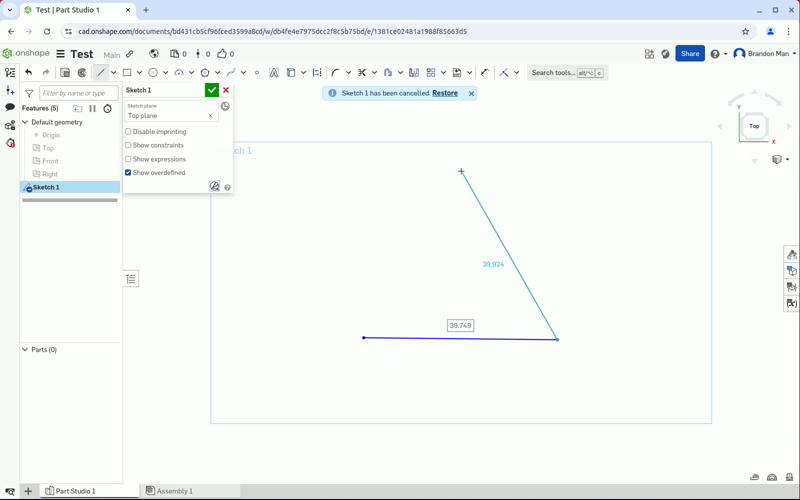
key_down(shift)
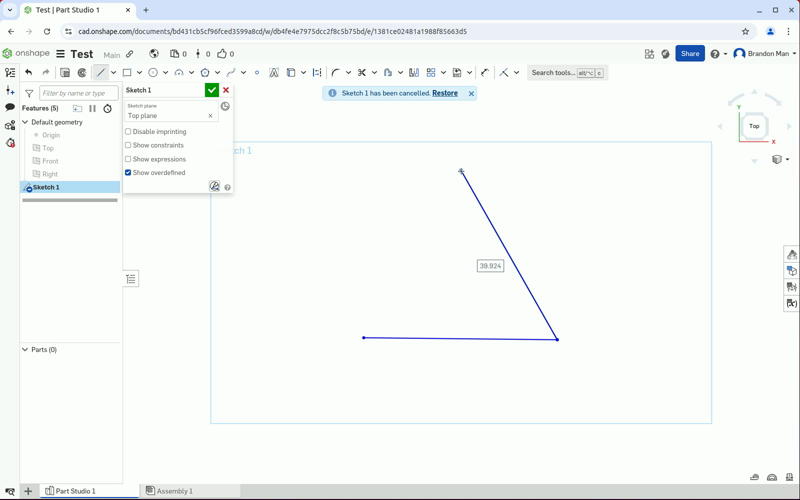
mouse_move(363, 337)
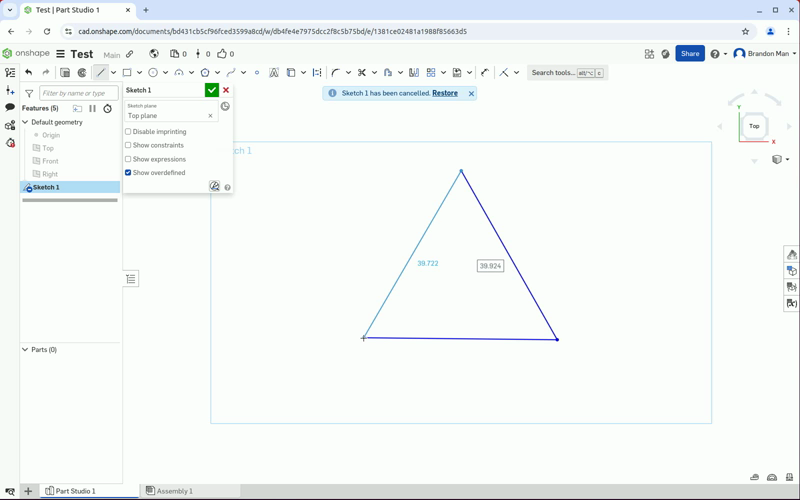
key_up(shift)
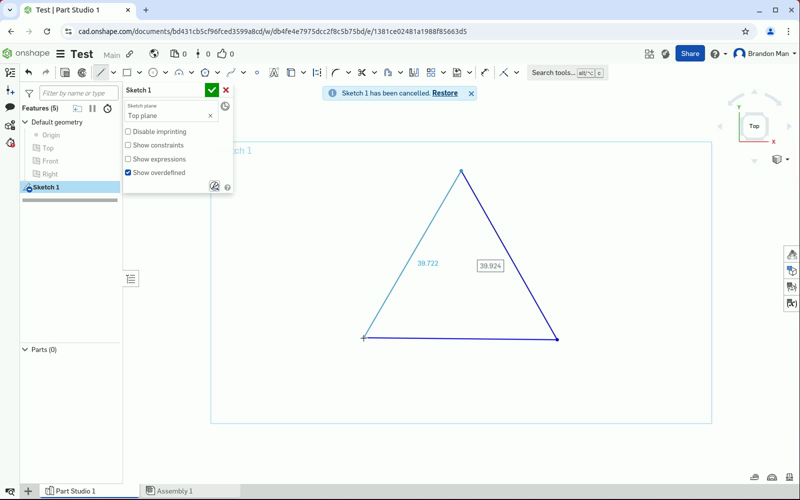
click(363, 337)
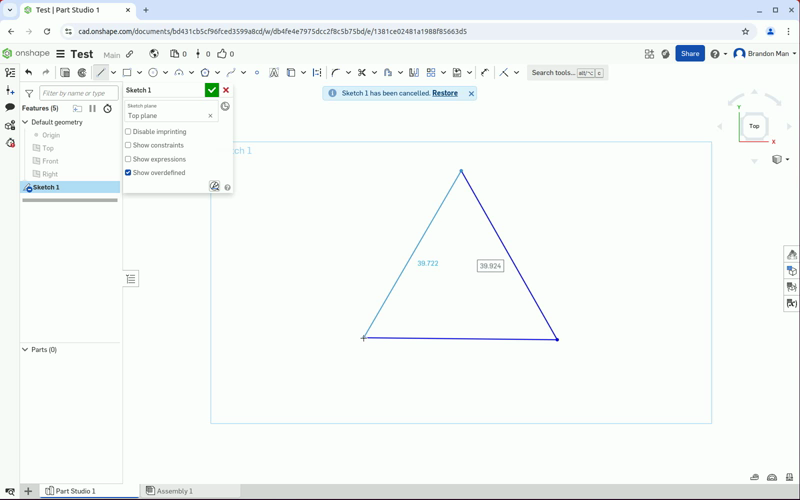
key(esc)
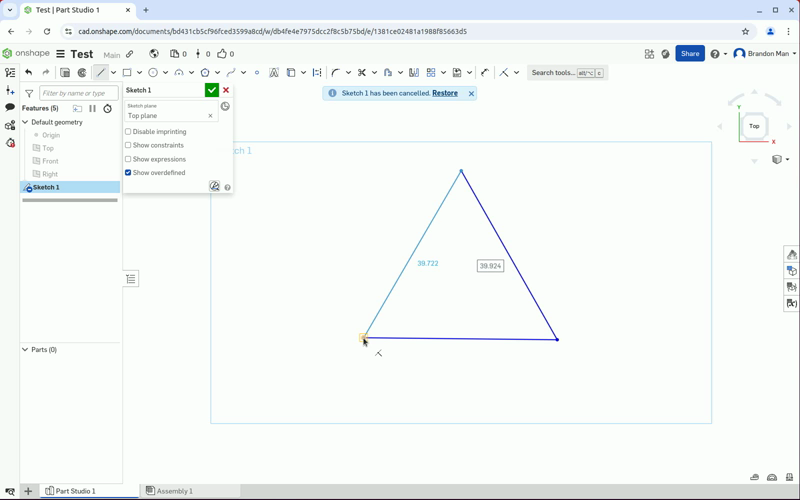
mouse_move(449, 316)
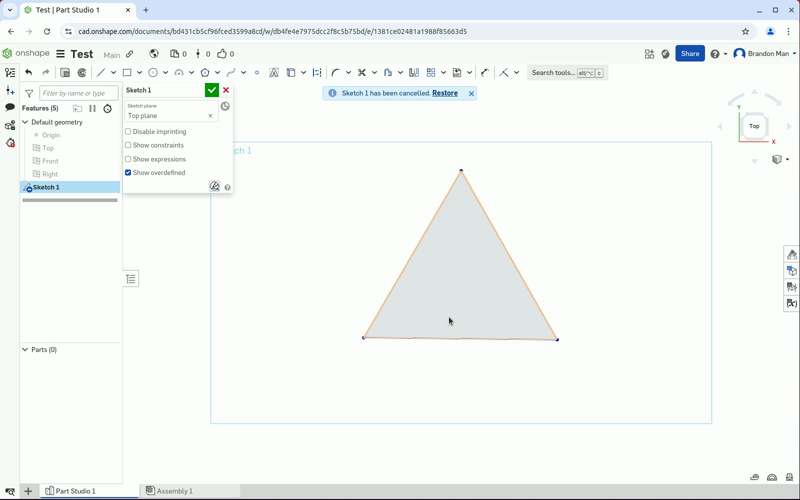
click(449, 316)
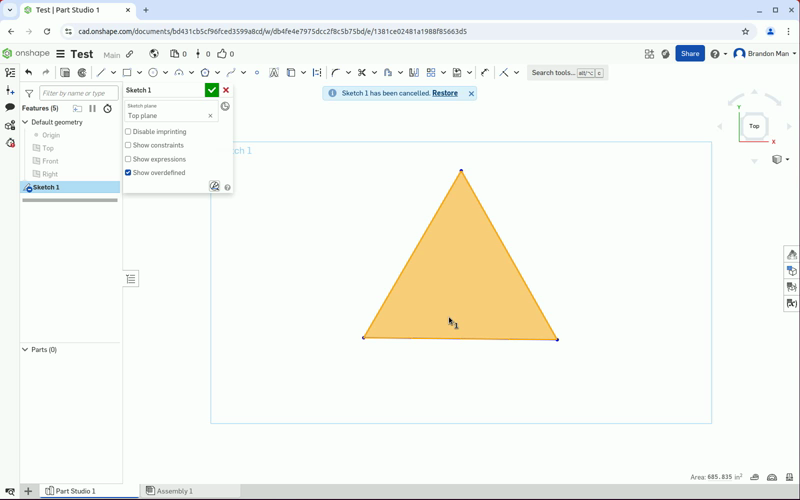
mouse_move(73, 352)
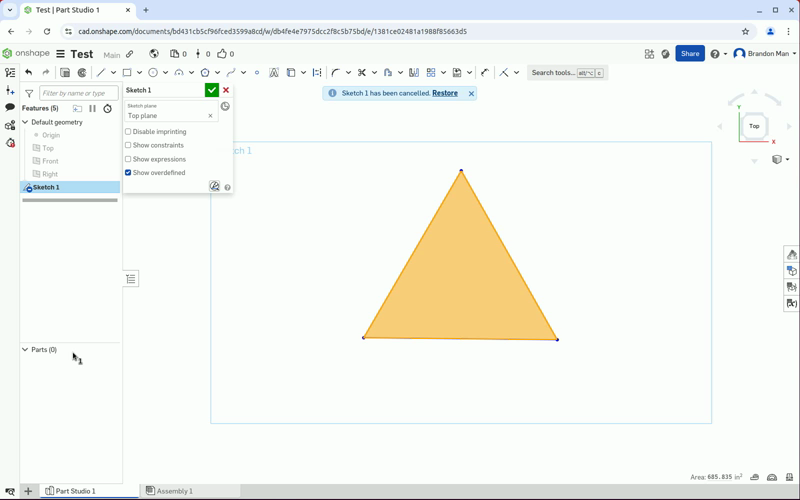
key(shift+y)
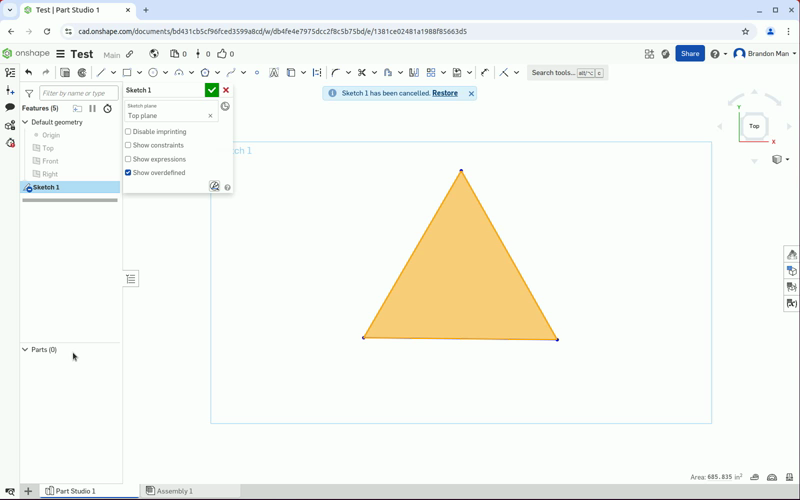
key(shift+e)
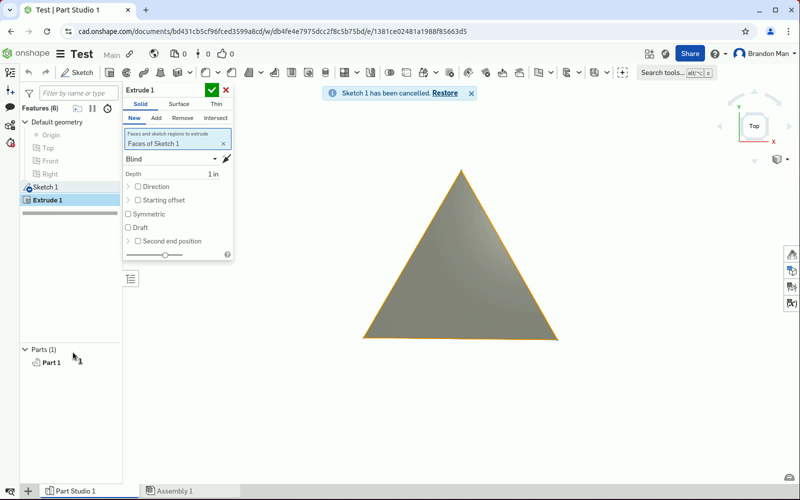
mouse_move(143, 106)
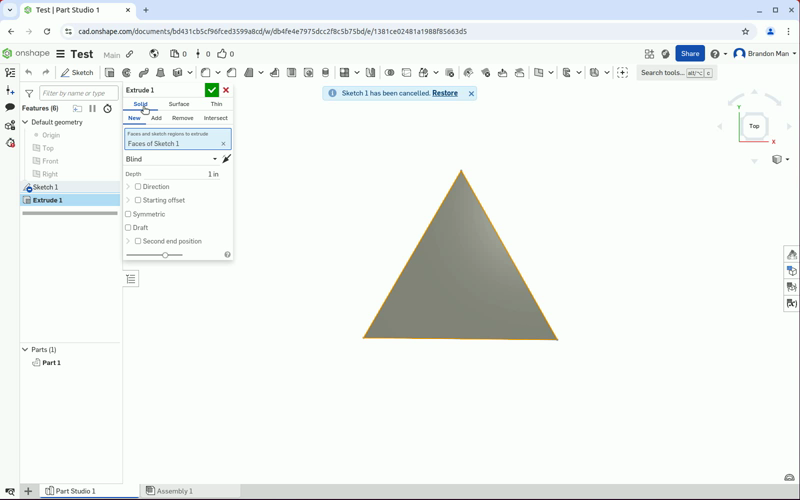
click(143, 106)
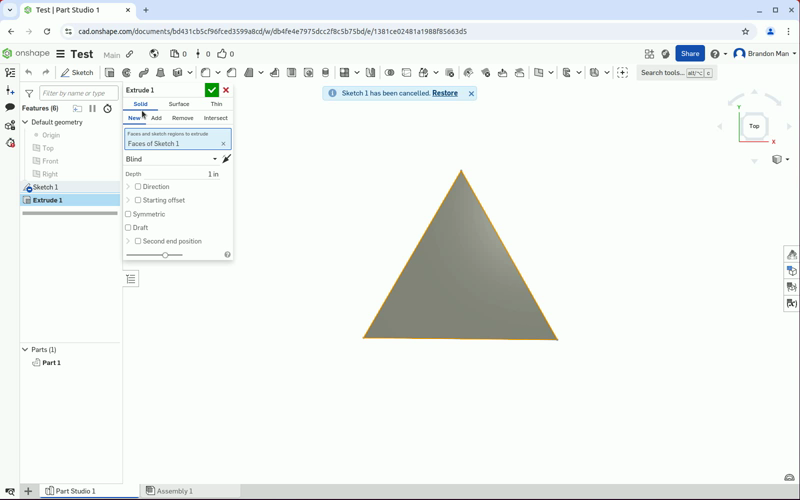
mouse_move(137, 120)
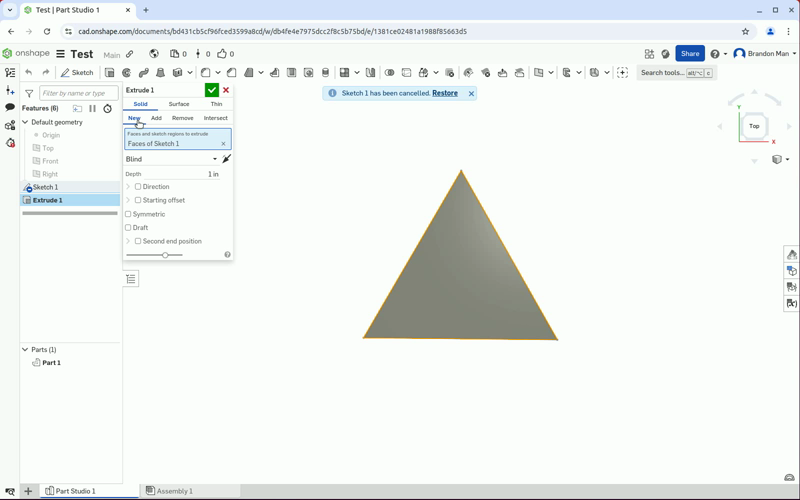
click(137, 120)
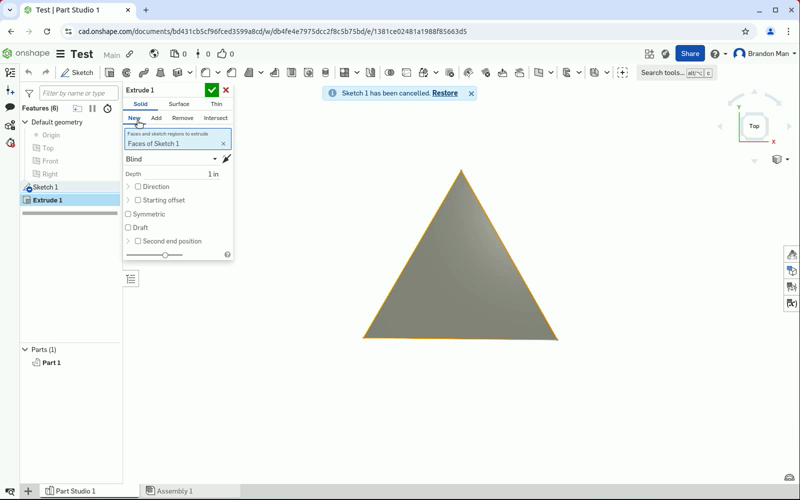
key(tab, 4)
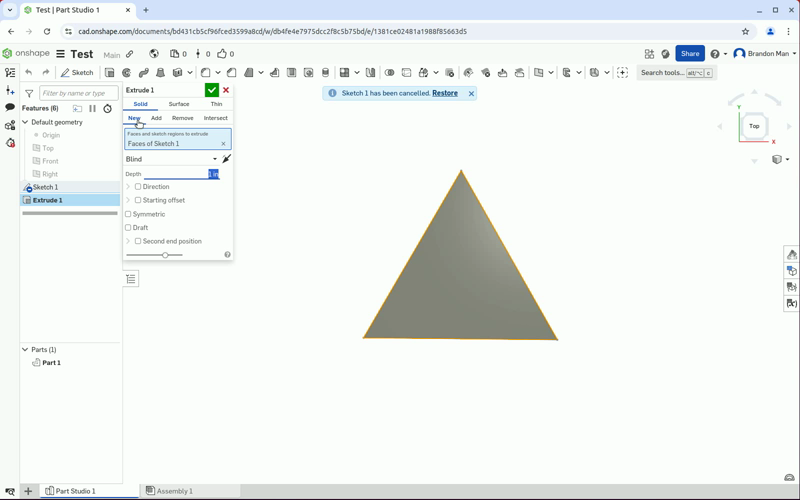
text(1.926)
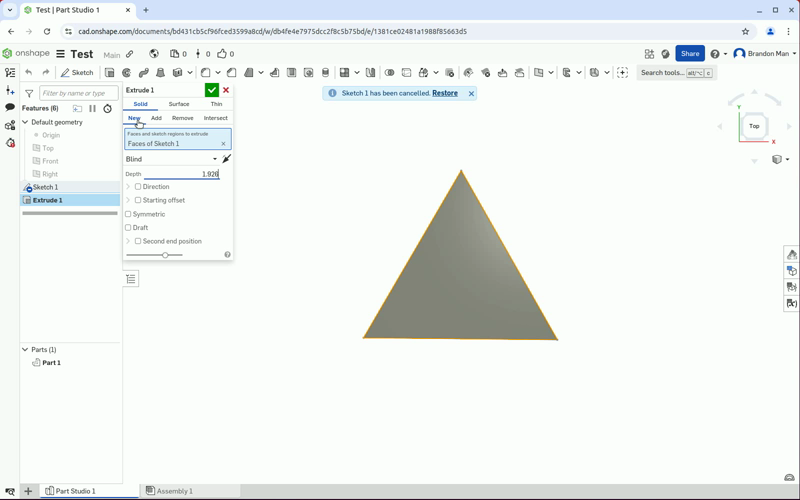
key(enter)
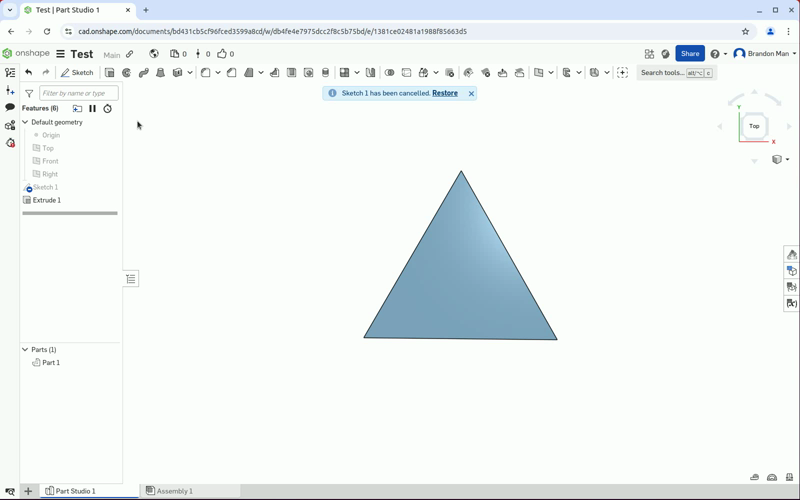
key(shift+h)
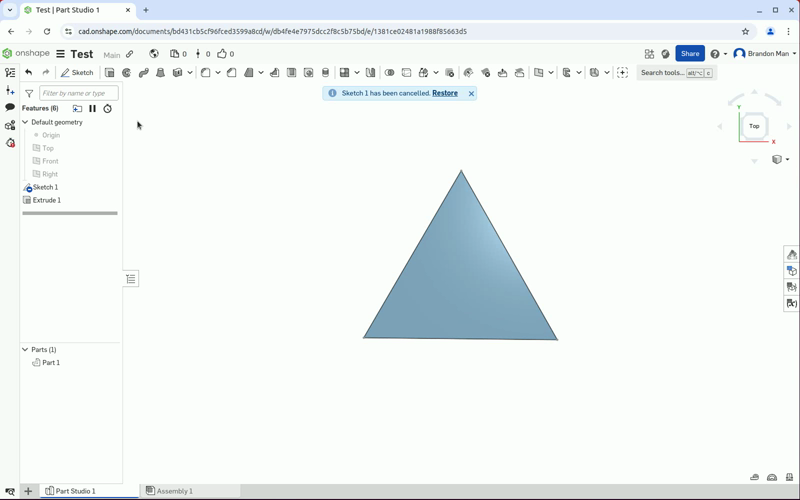
key(shift+h)
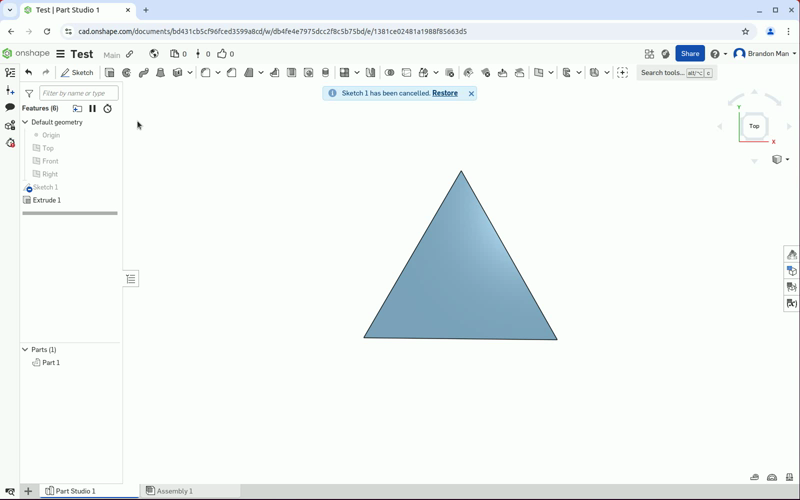
mouse_move(73, 189)
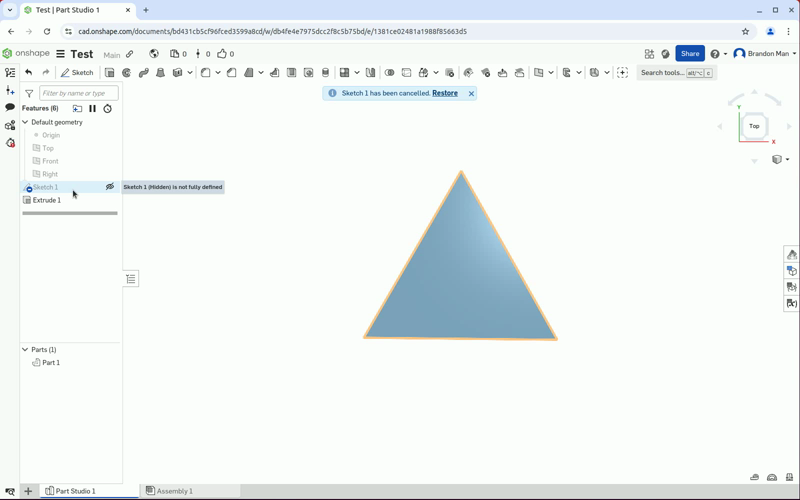
click(73, 189)
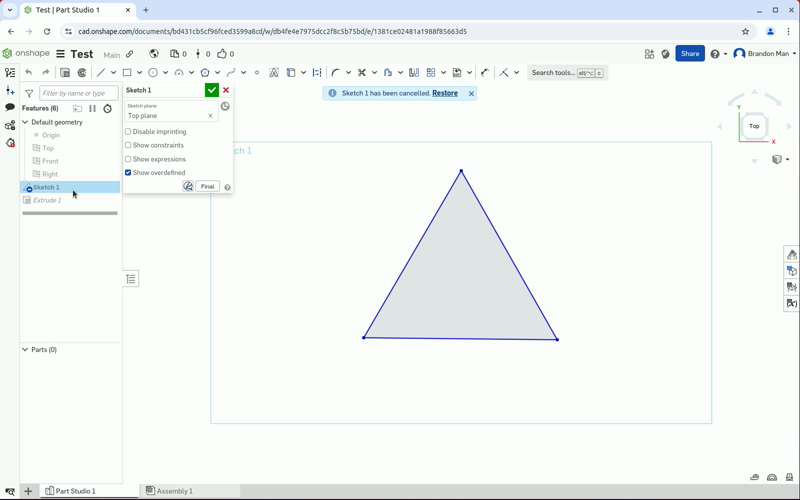
mouse_move(229, 92)
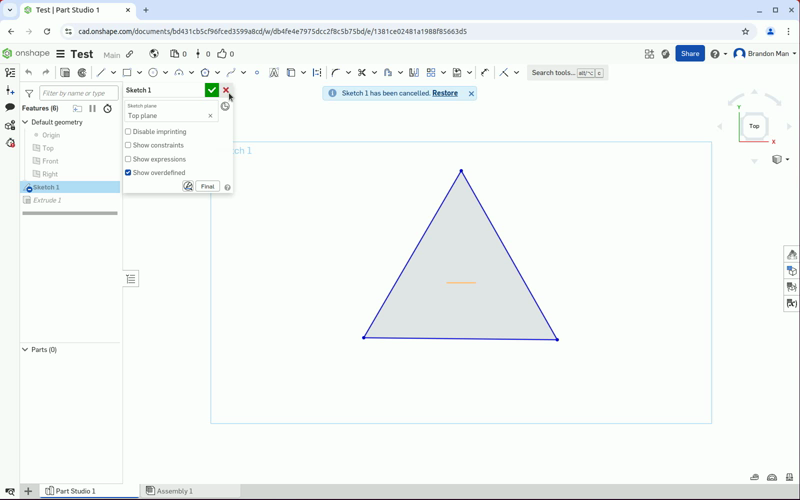
click(229, 92)
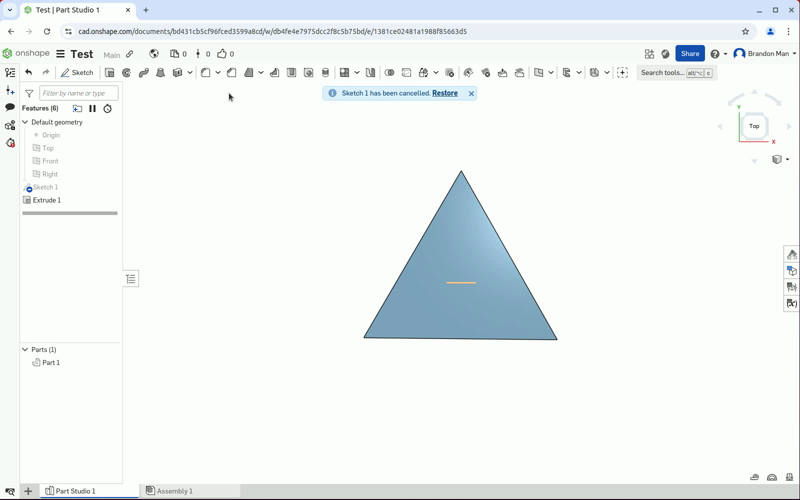
mouse_move(541, 75)
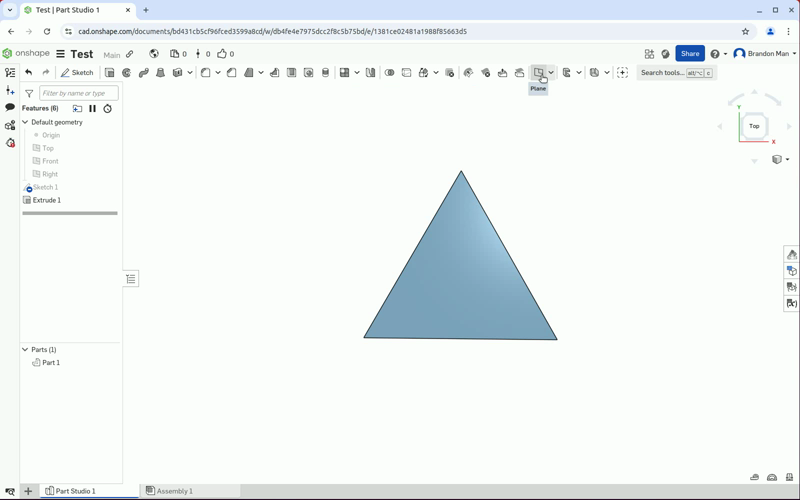
click(541, 75)
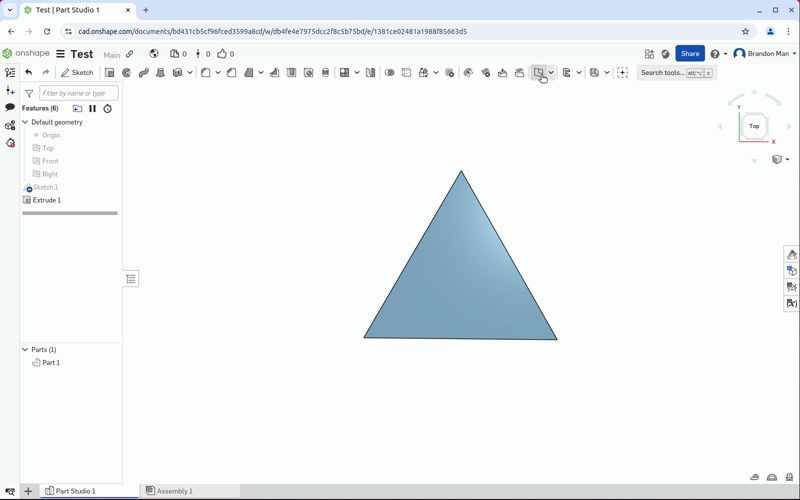
mouse_move(73, 150)
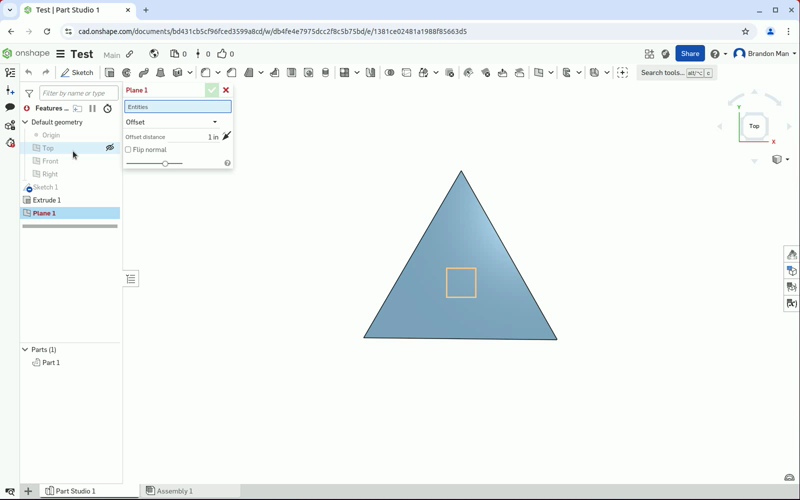
click(73, 150)
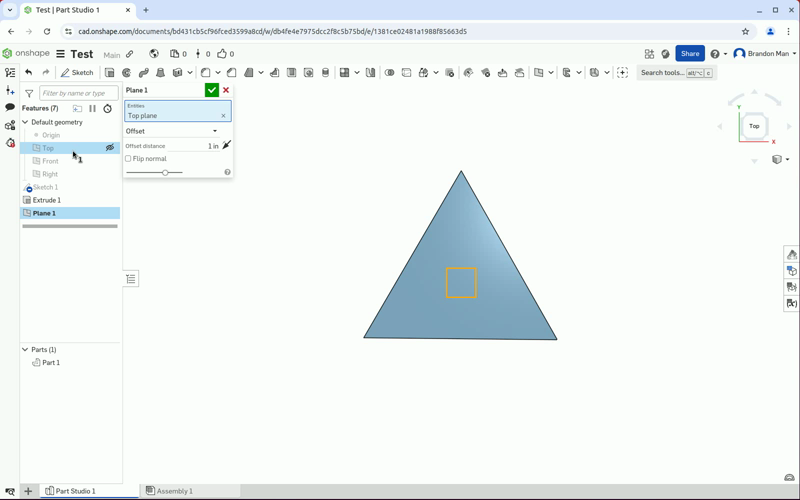
key(tab, 2)
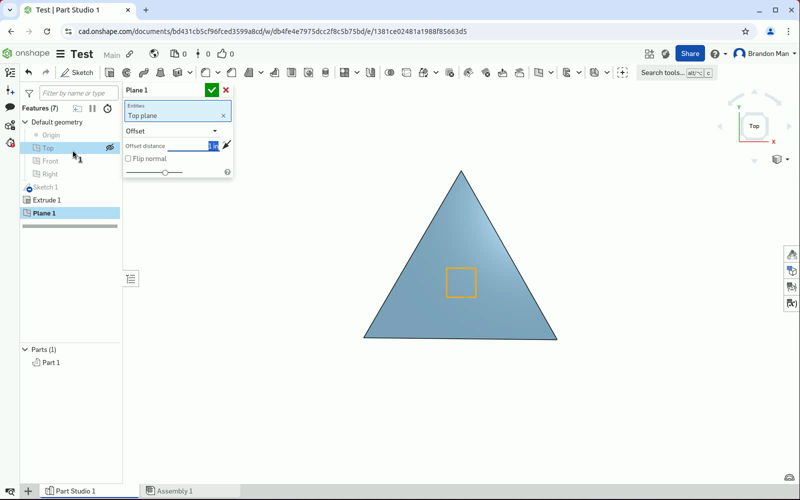
text(1.91)
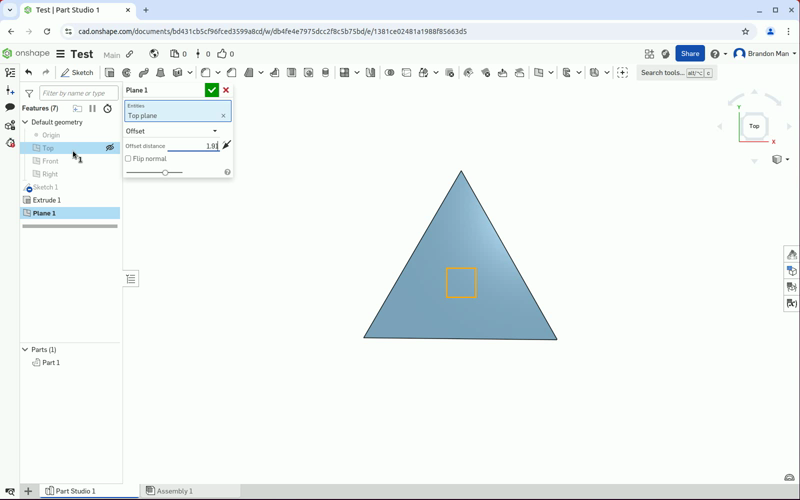
key(enter, 2)
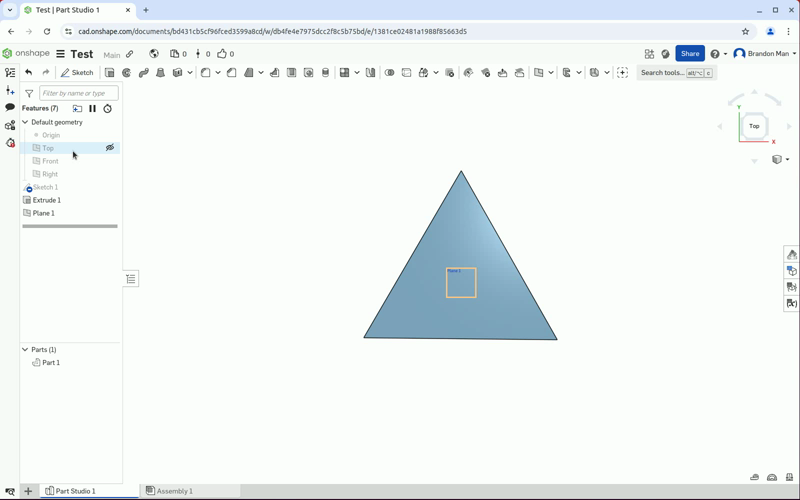
key(shift+s)
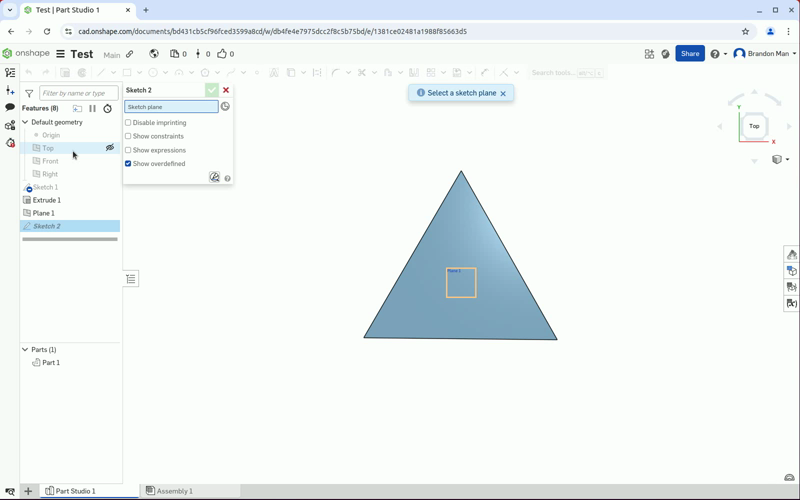
mouse_move(73, 215)
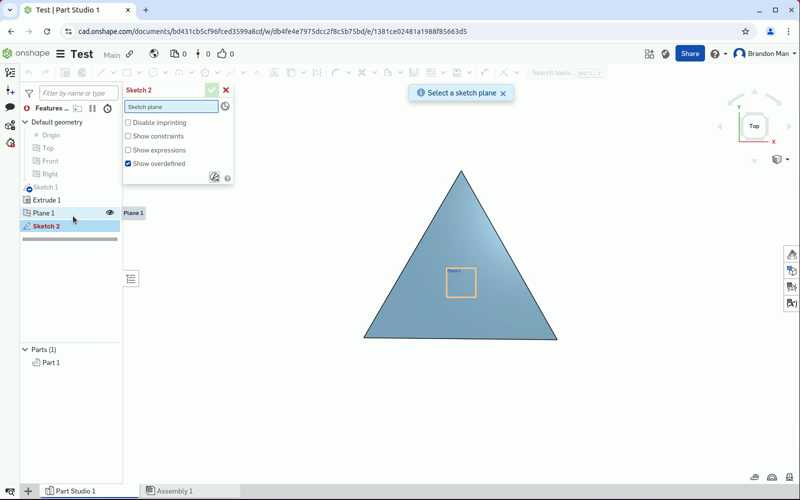
click(73, 215)
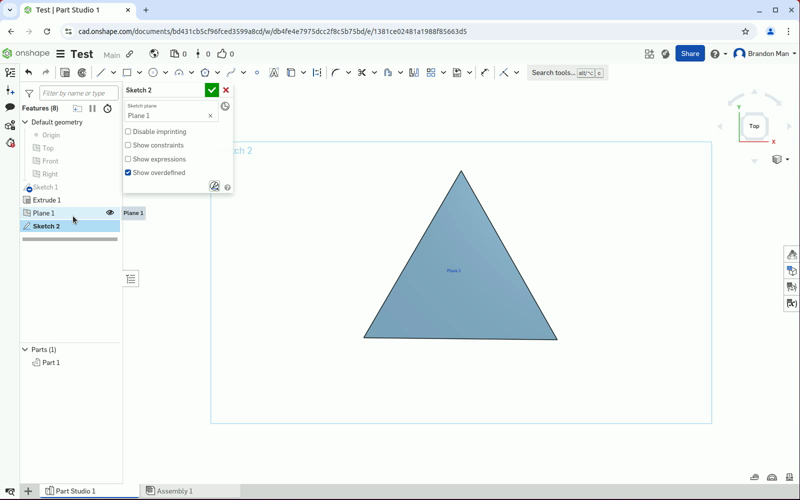
mouse_move(73, 352)
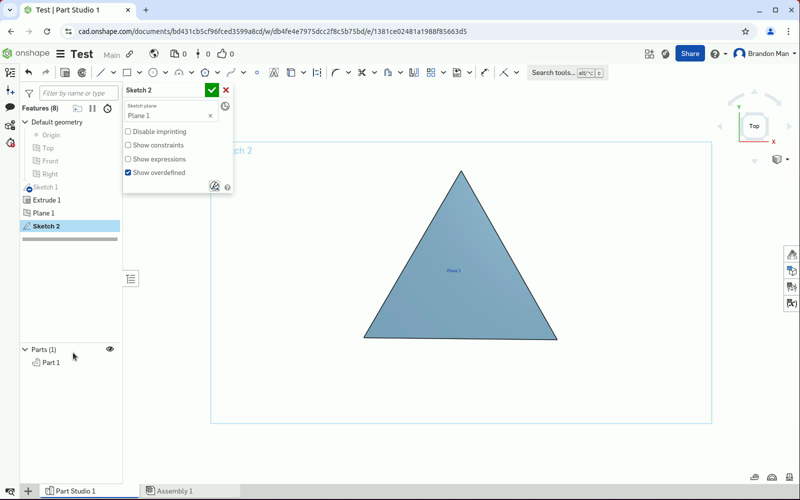
key(y)
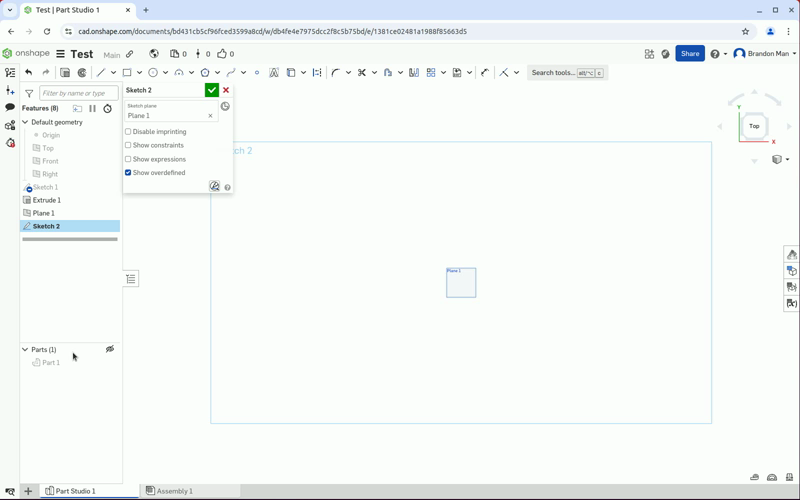
key(c)
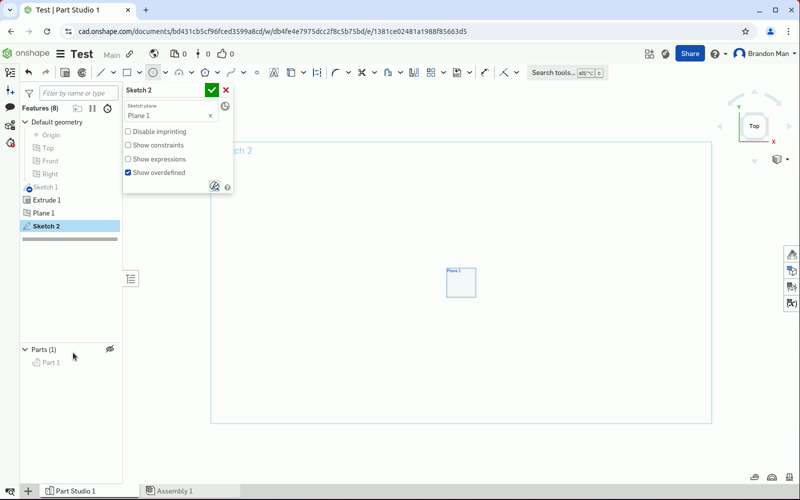
key_down(shift)
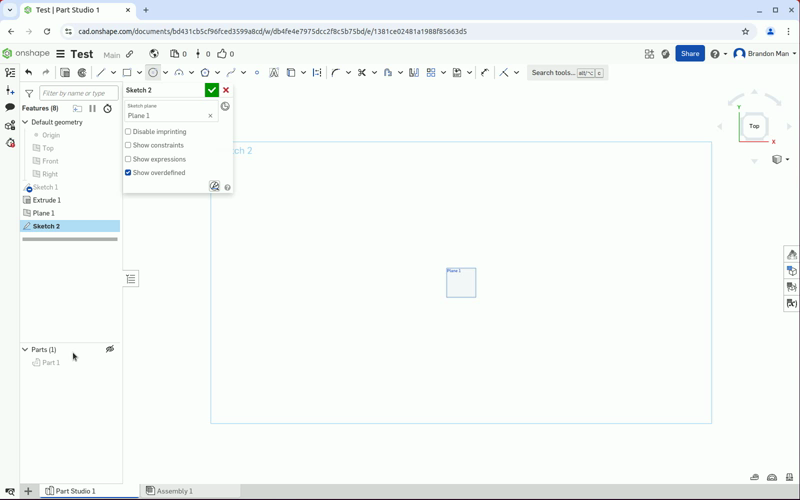
mouse_move(461, 282)
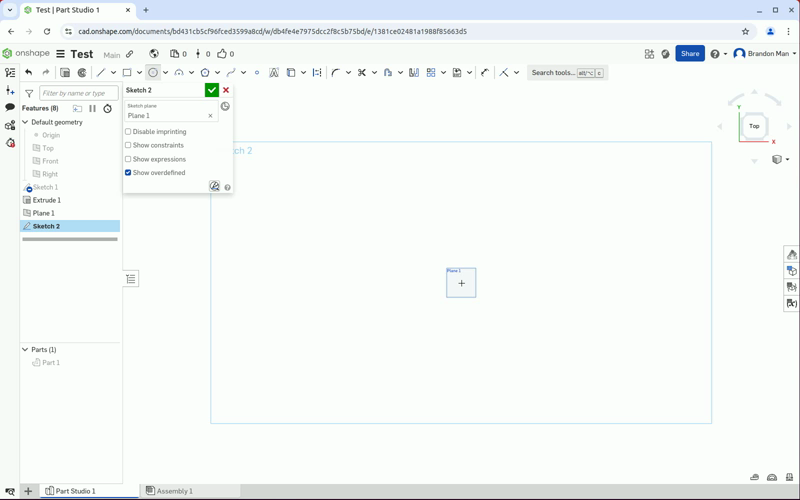
click(461, 282)
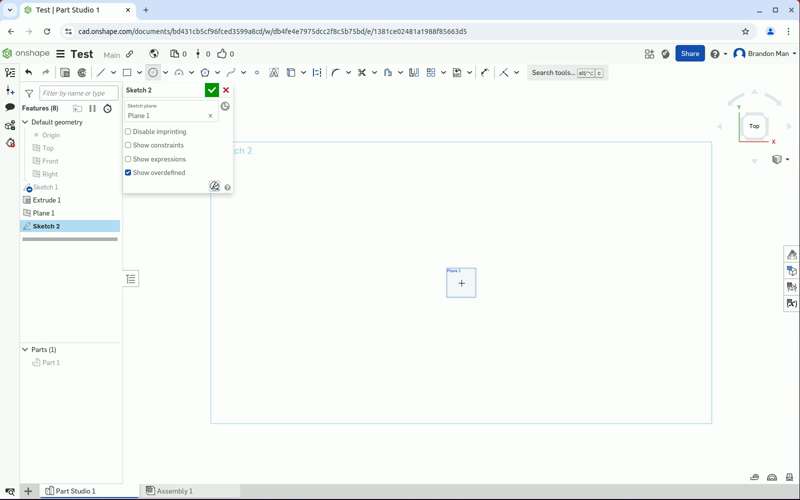
key_up(shift)
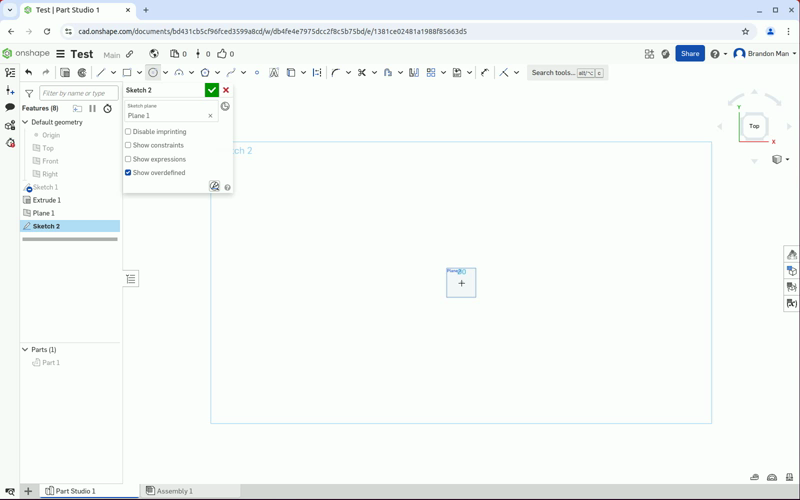
mouse_move(463, 282)
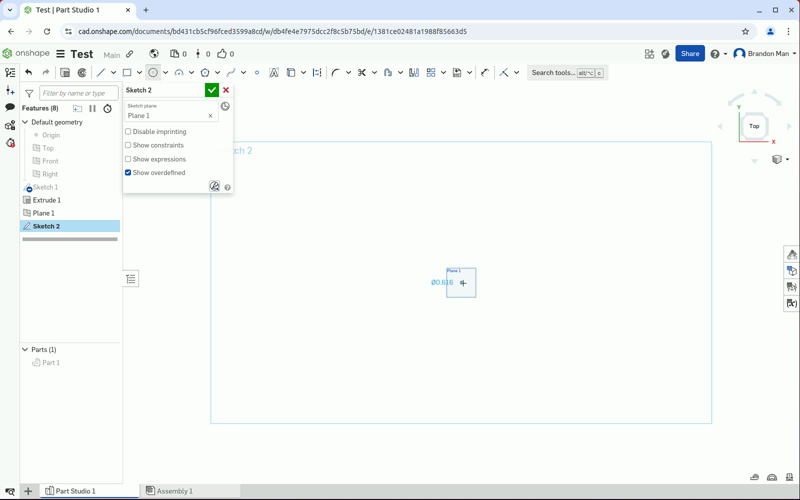
scroll(6)
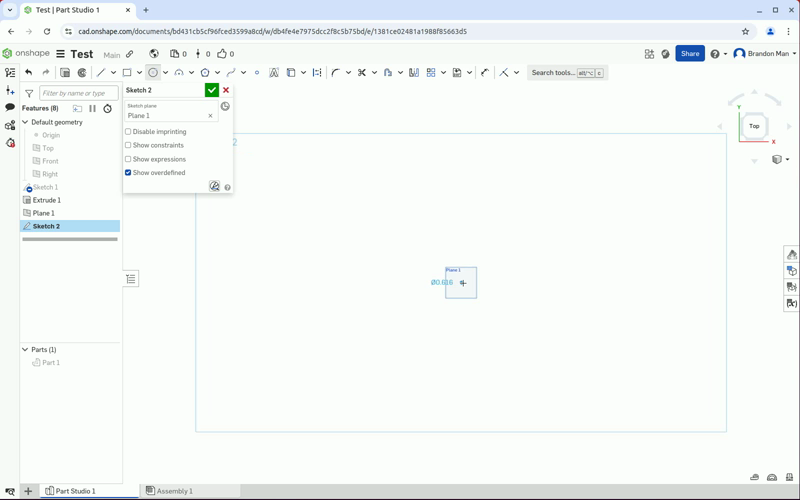
scroll(6)
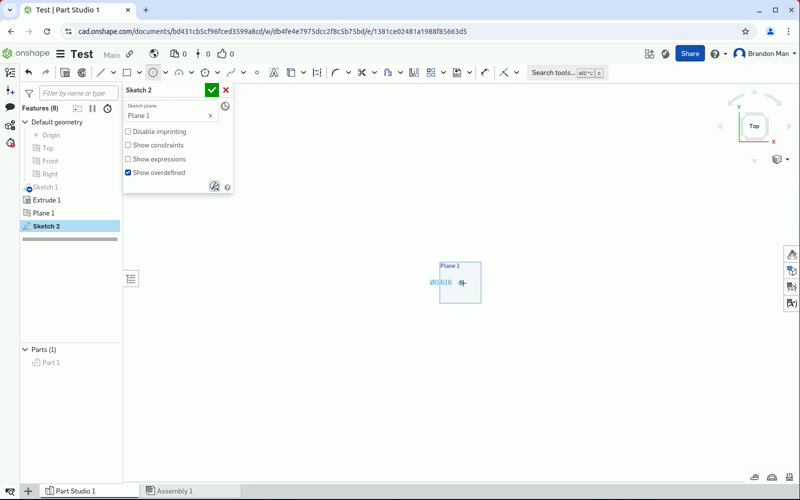
scroll(6)
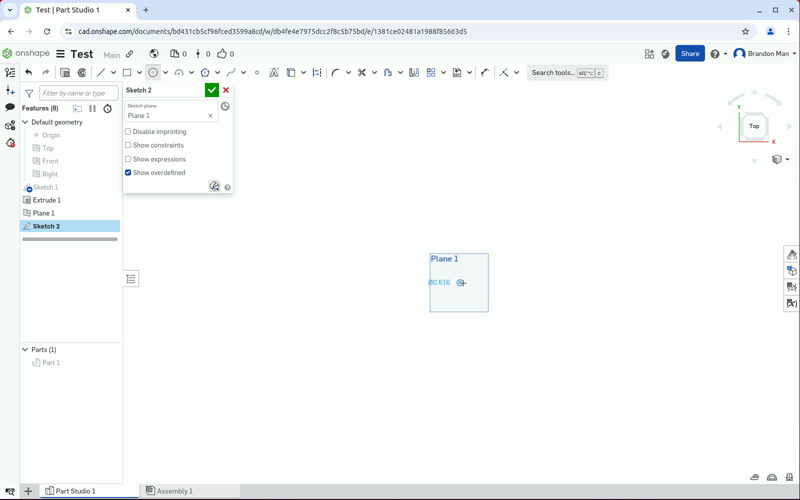
scroll(6)
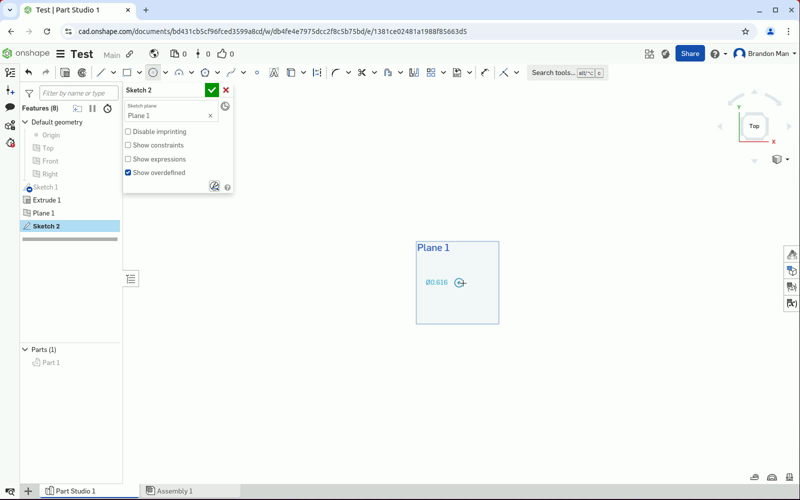
scroll(6)
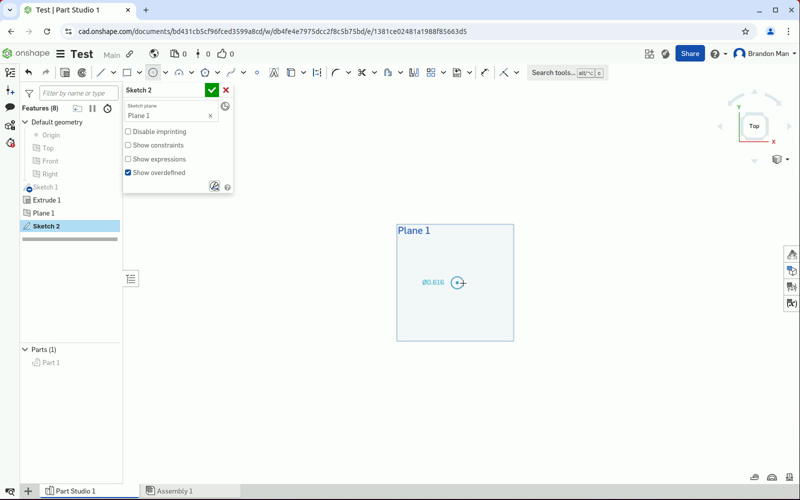
scroll(6)
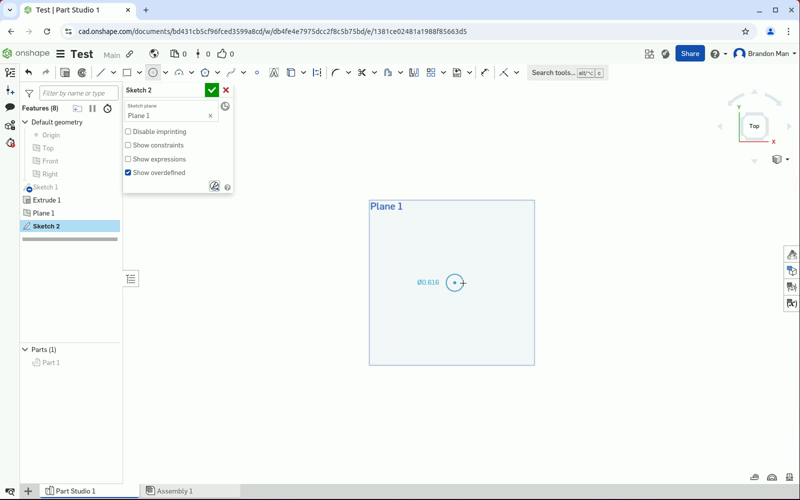
scroll(6)
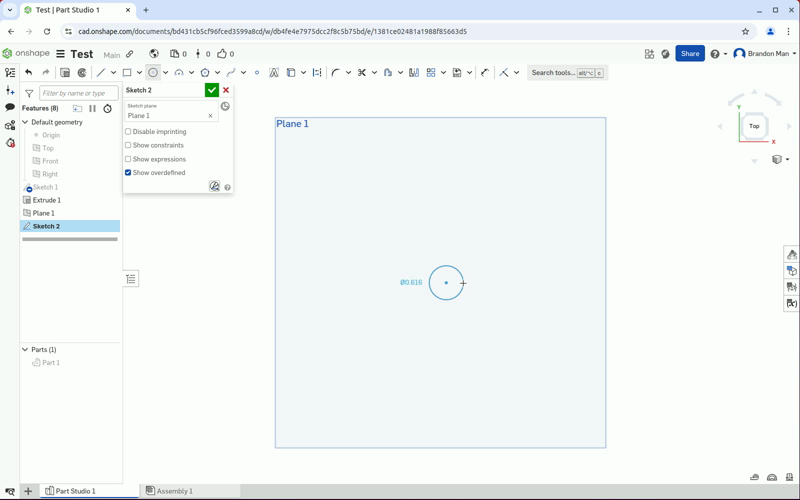
click(463, 282)
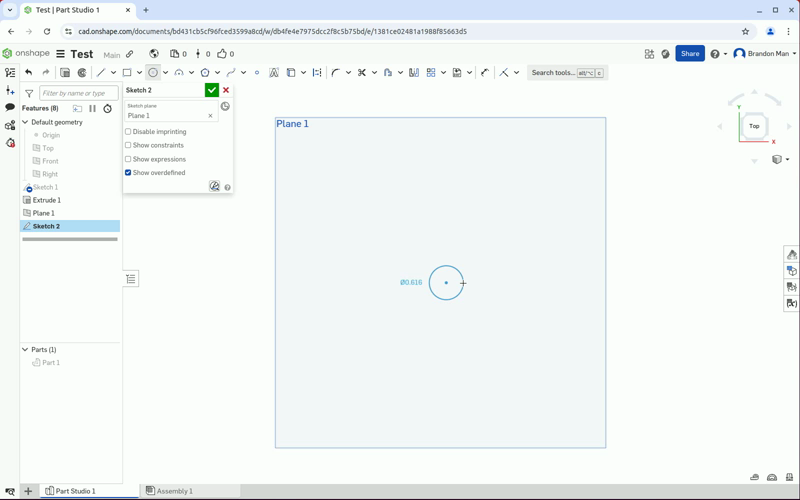
scroll(-6)
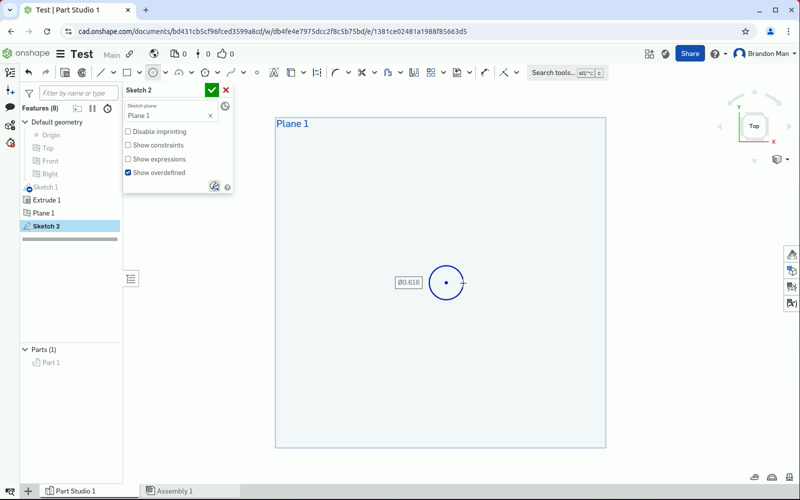
scroll(-6)
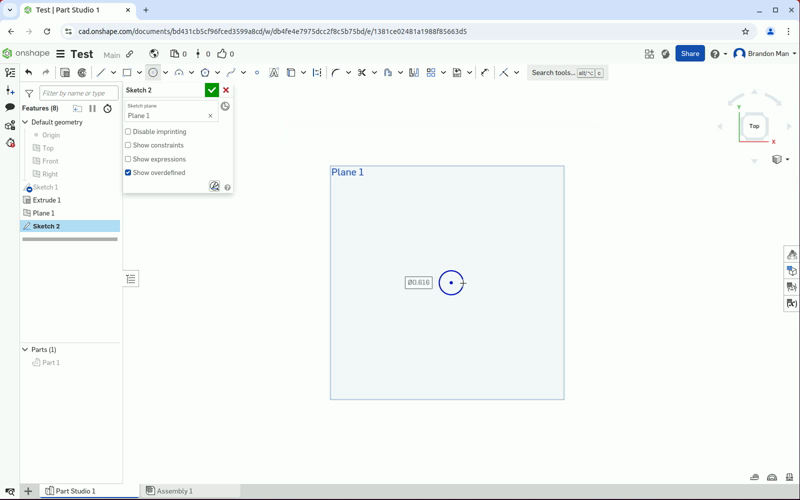
scroll(-6)
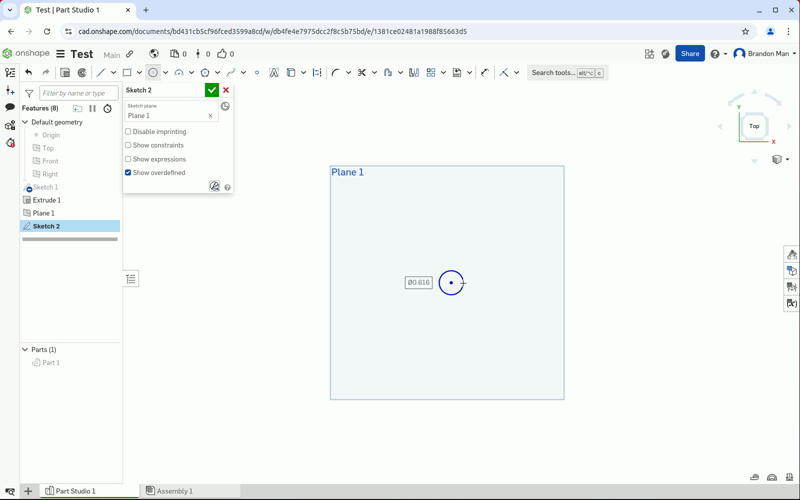
scroll(-6)
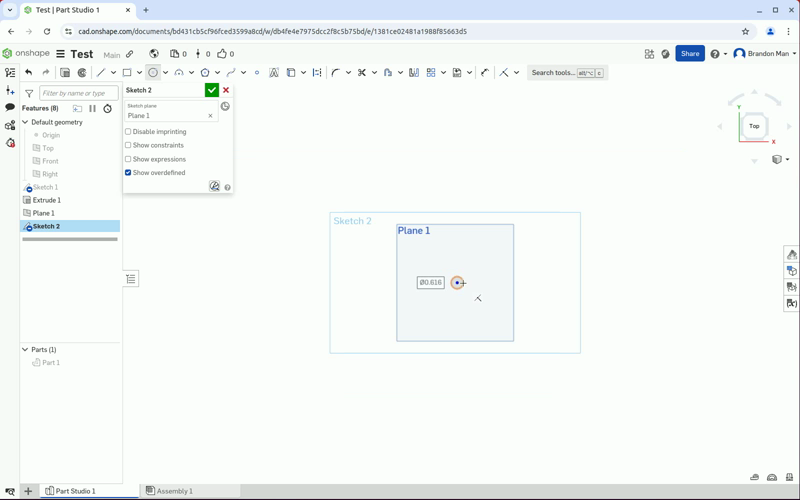
scroll(-6)
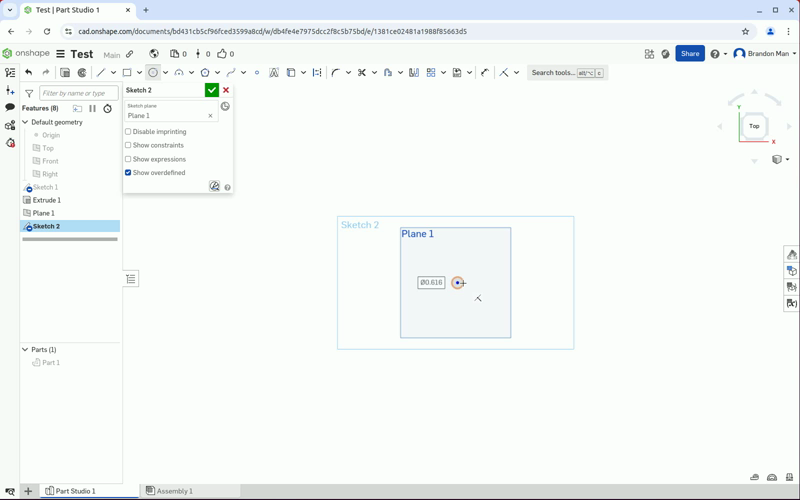
scroll(-6)
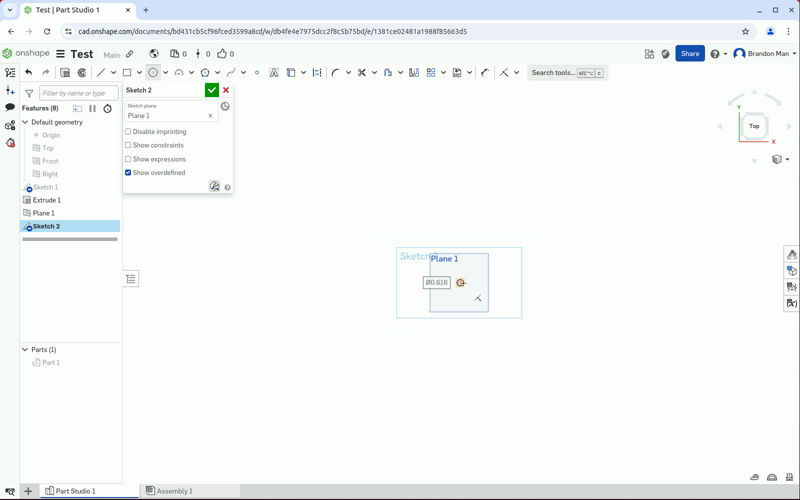
scroll(-6)
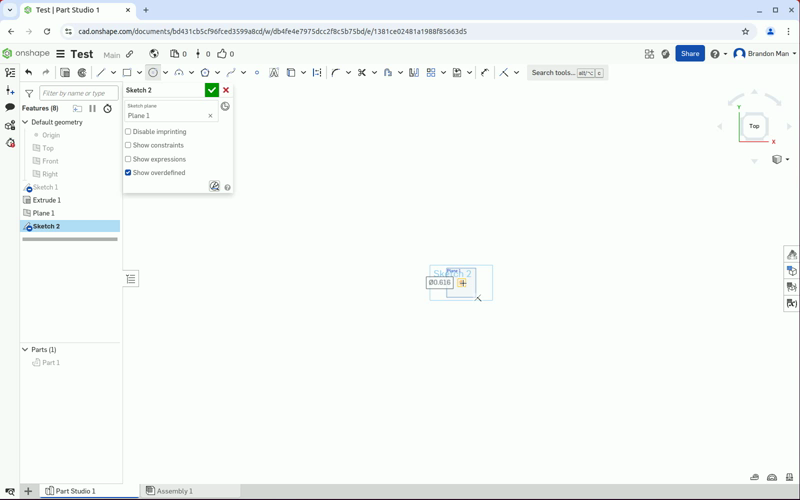
key(esc)
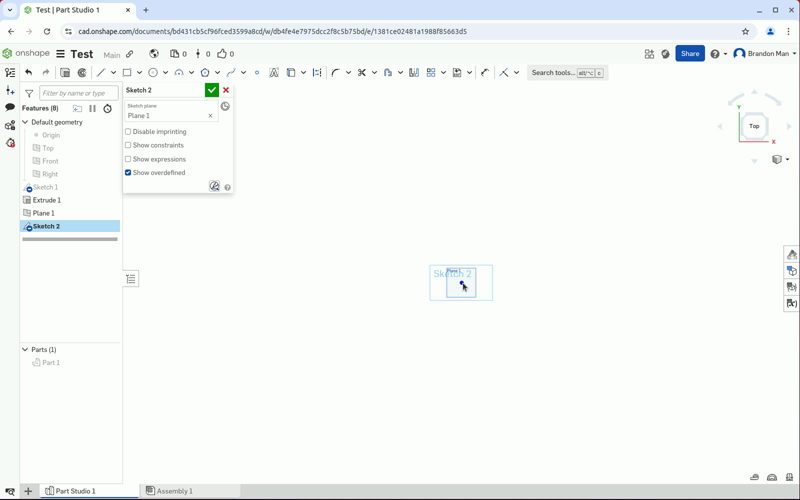
mouse_move(461, 282)
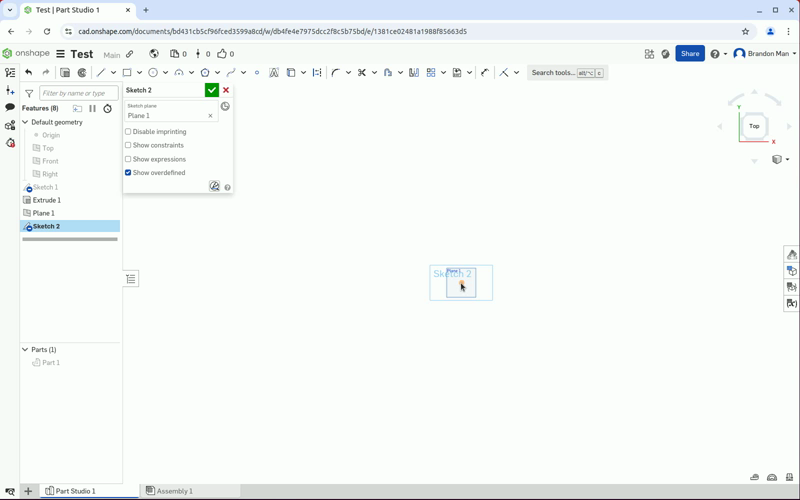
scroll(6)
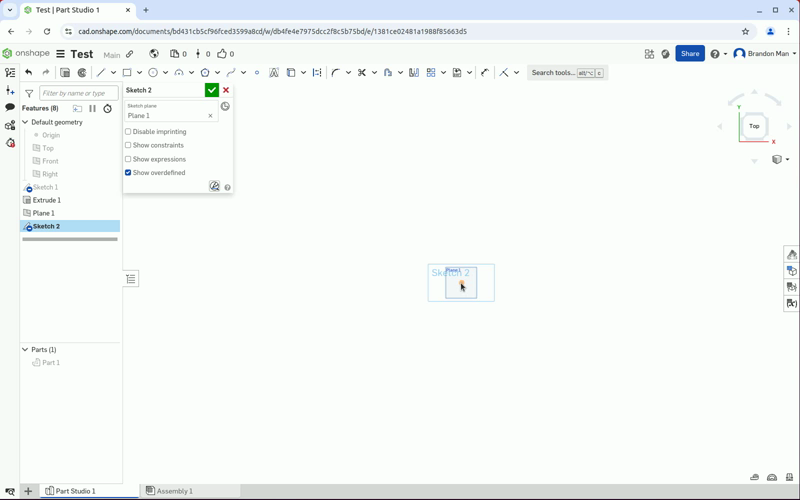
scroll(6)
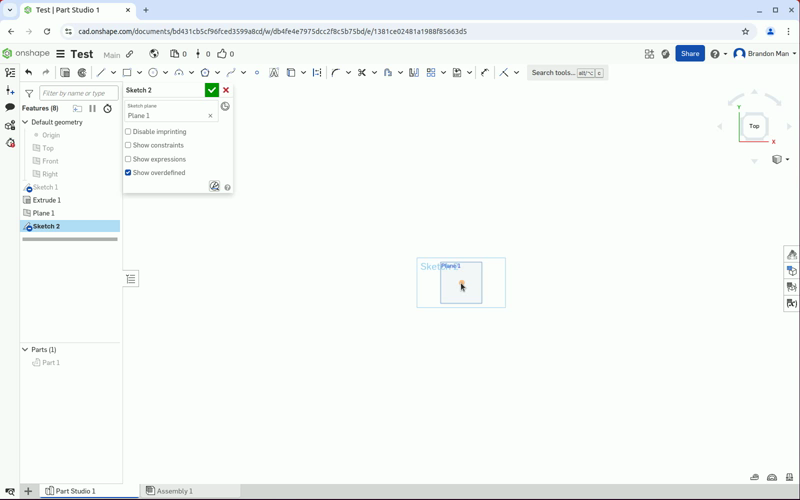
scroll(6)
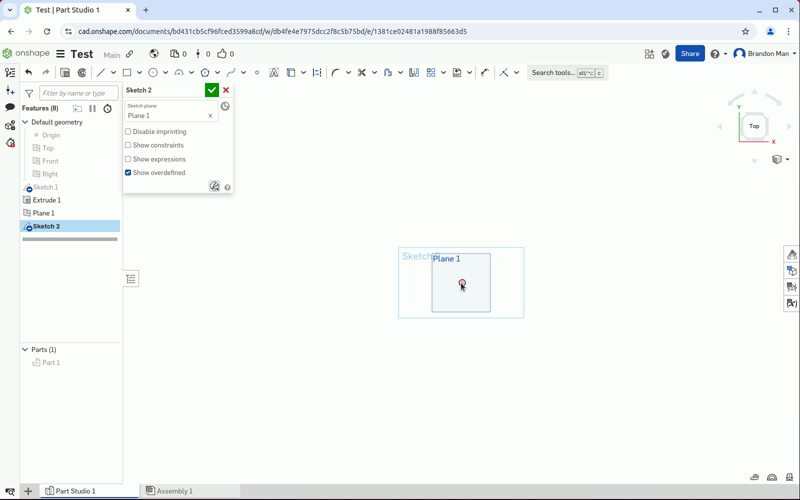
scroll(6)
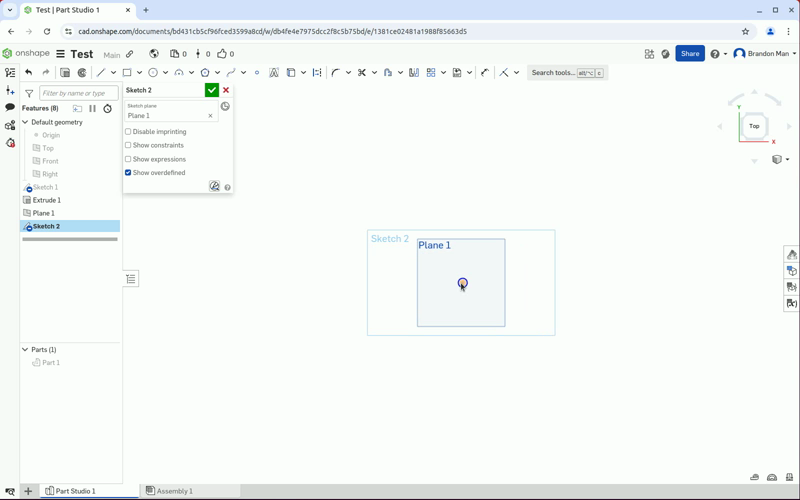
scroll(6)
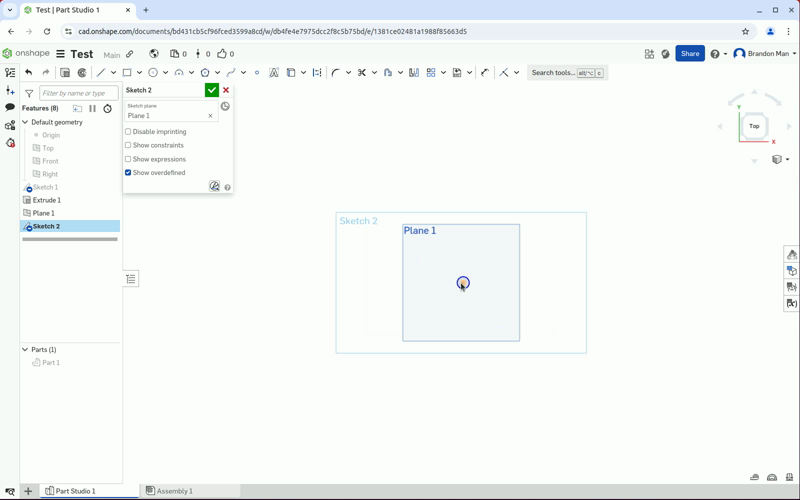
scroll(6)
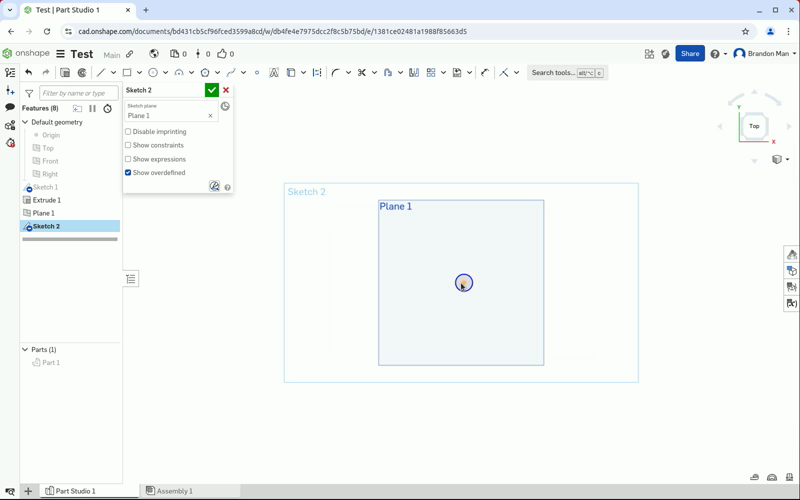
scroll(6)
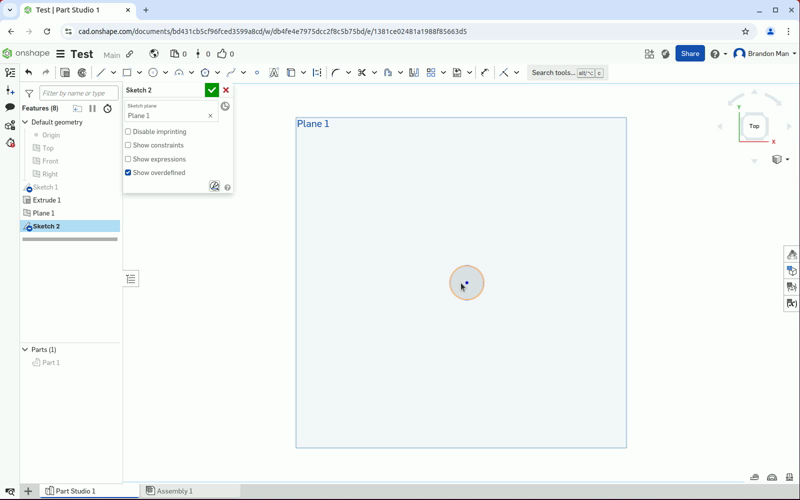
click(461, 282)
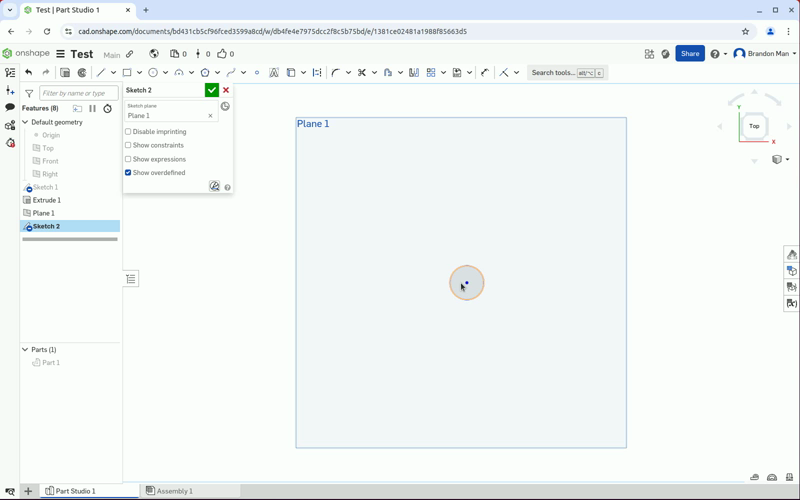
scroll(-6)
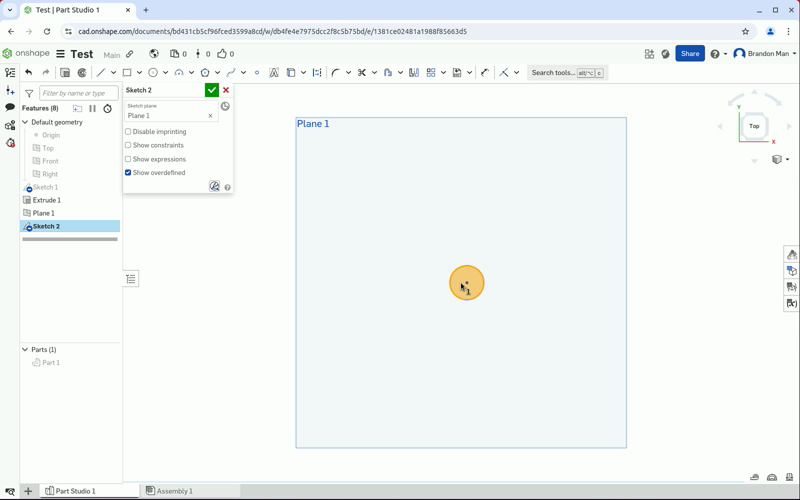
scroll(-6)
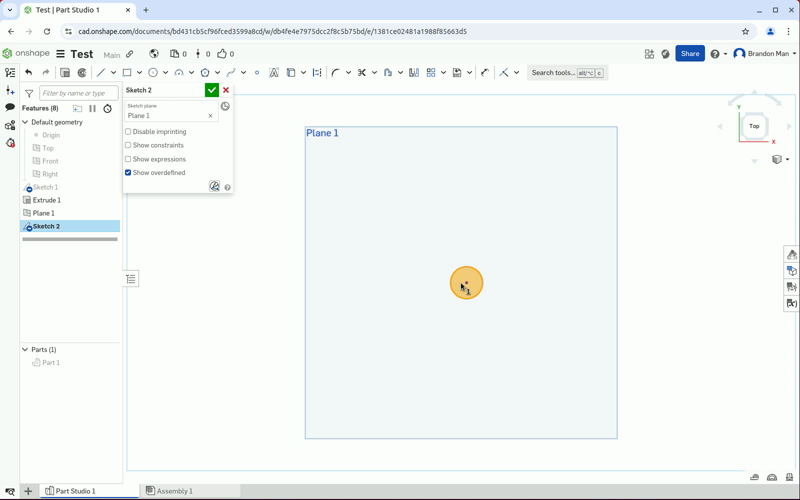
scroll(-6)
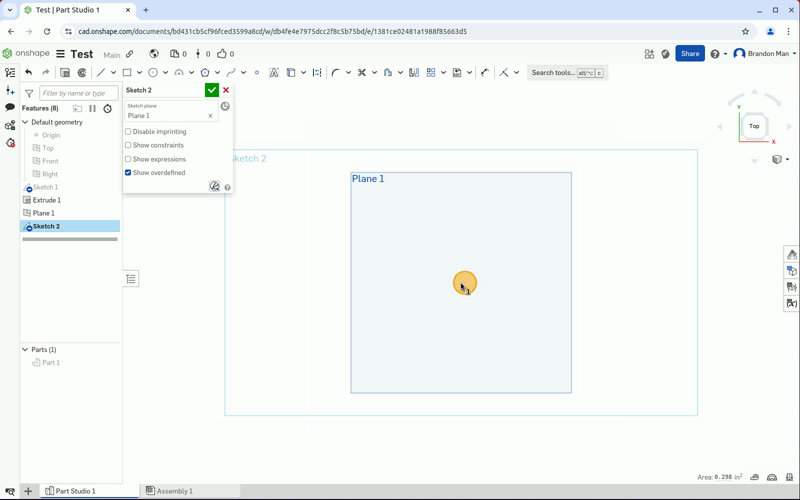
scroll(-6)
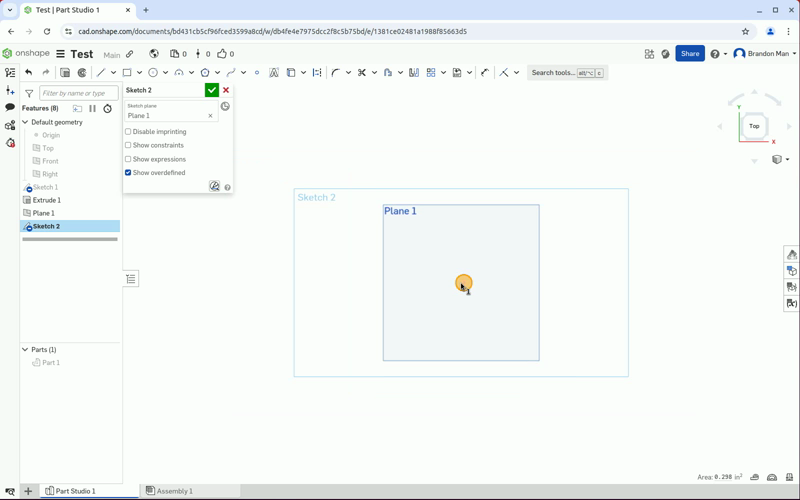
scroll(-6)
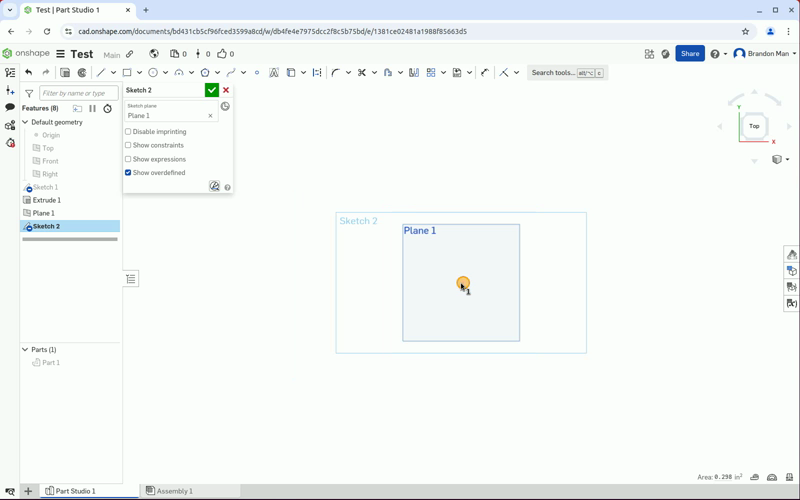
scroll(-6)
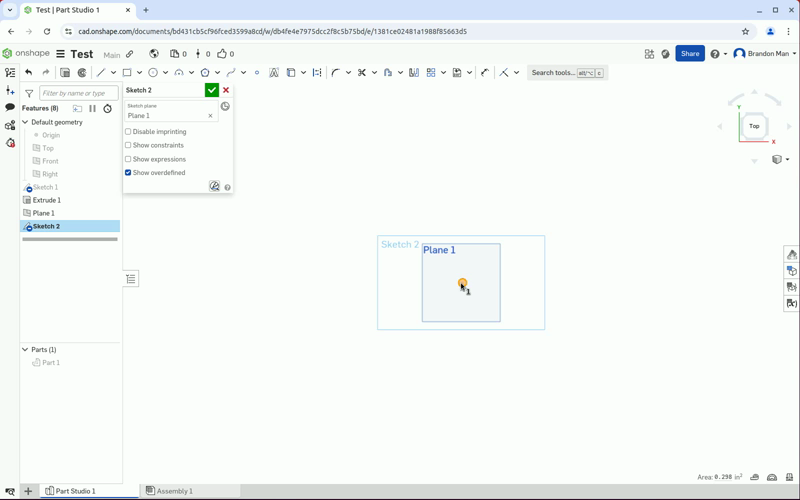
scroll(-6)
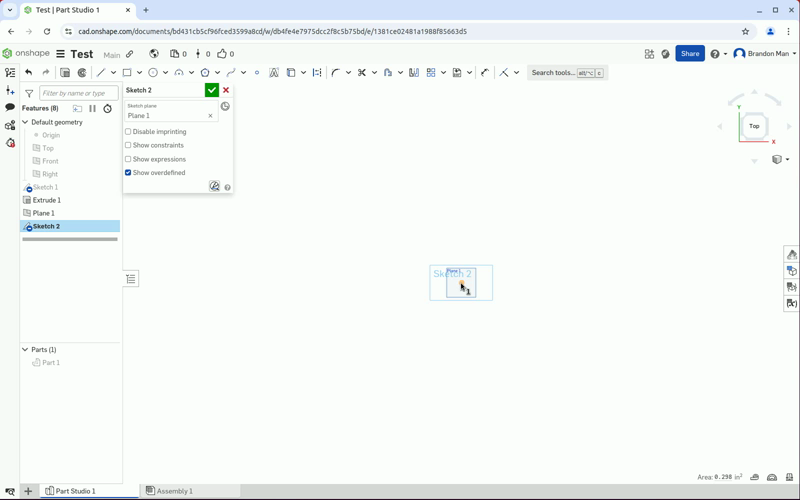
mouse_move(73, 352)
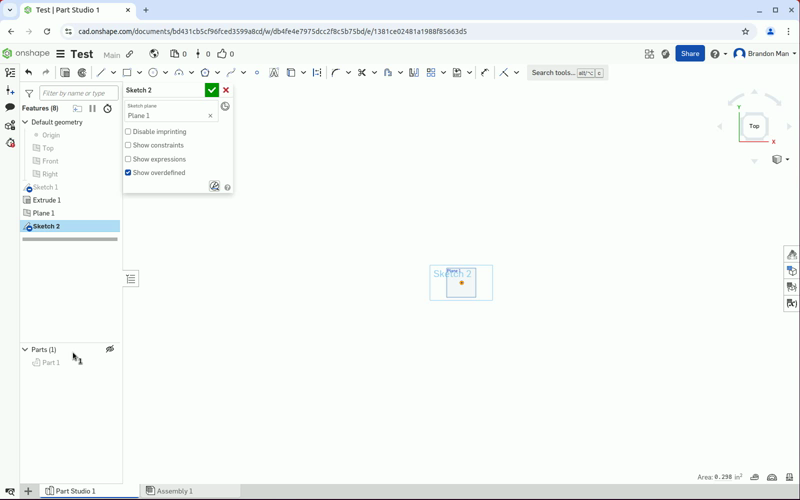
key(shift+y)
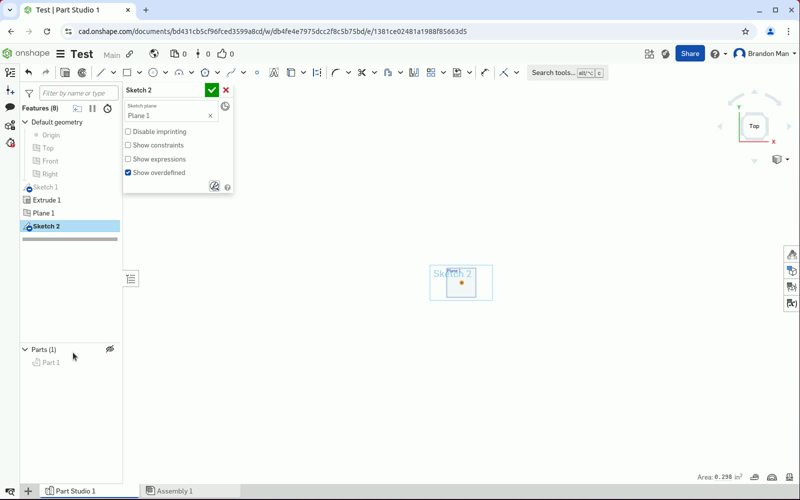
key(shift+e)
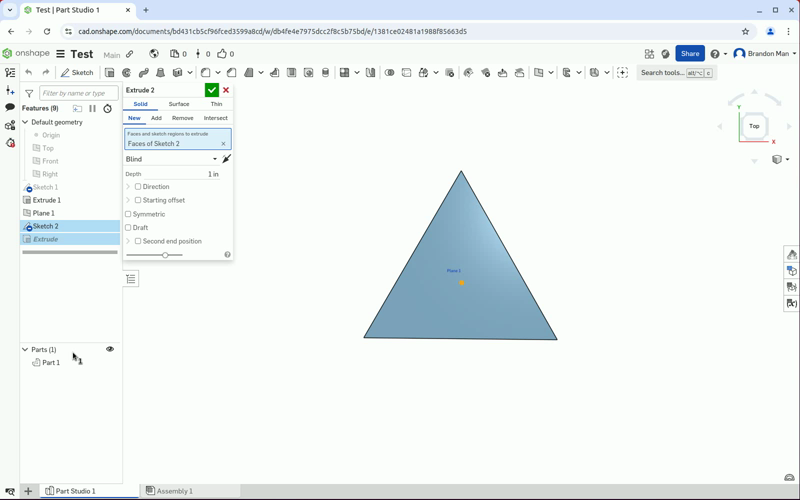
mouse_move(143, 106)
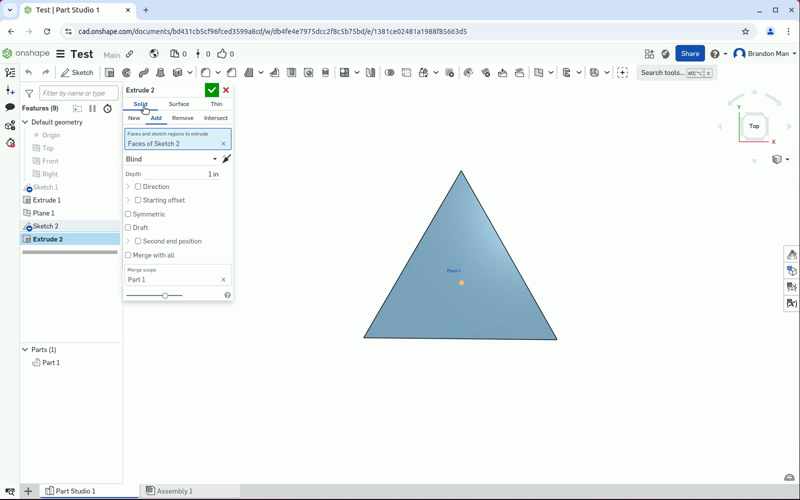
click(143, 106)
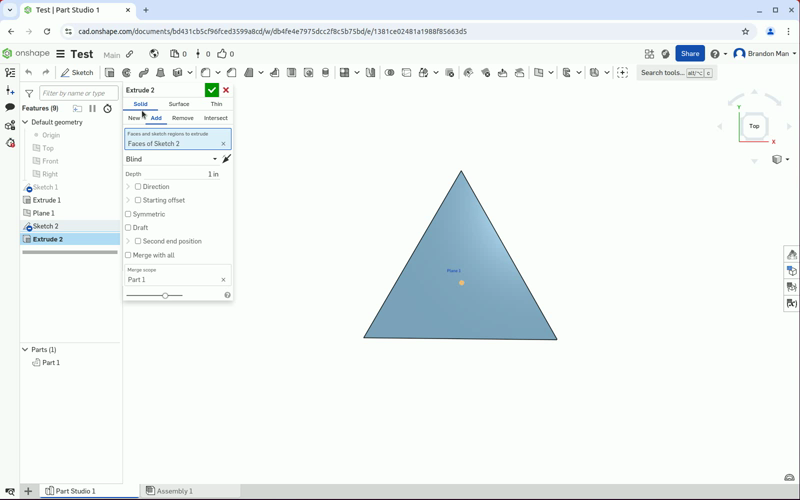
mouse_move(137, 120)
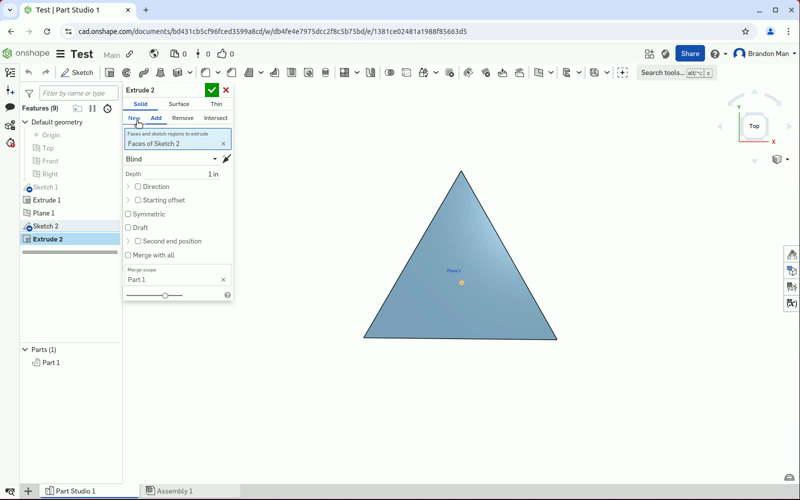
click(137, 120)
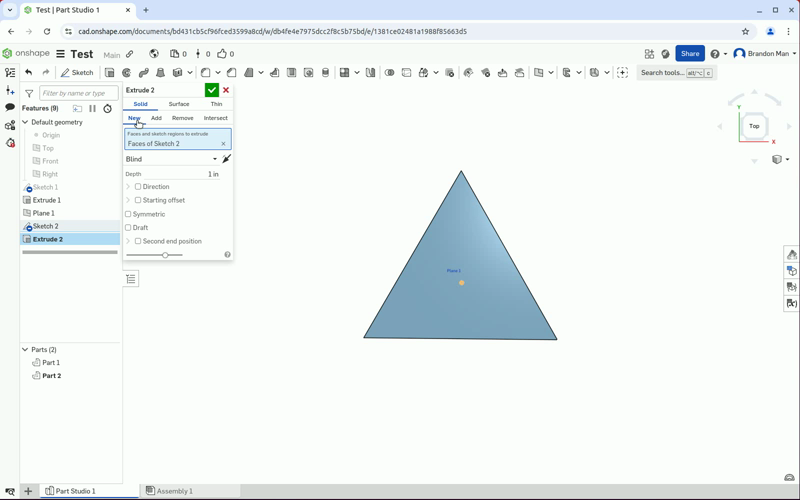
key(tab, 4)
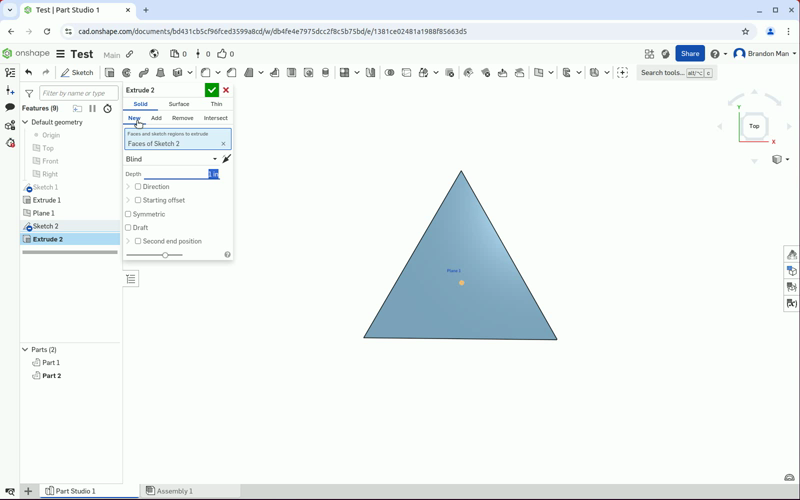
text(0.241)
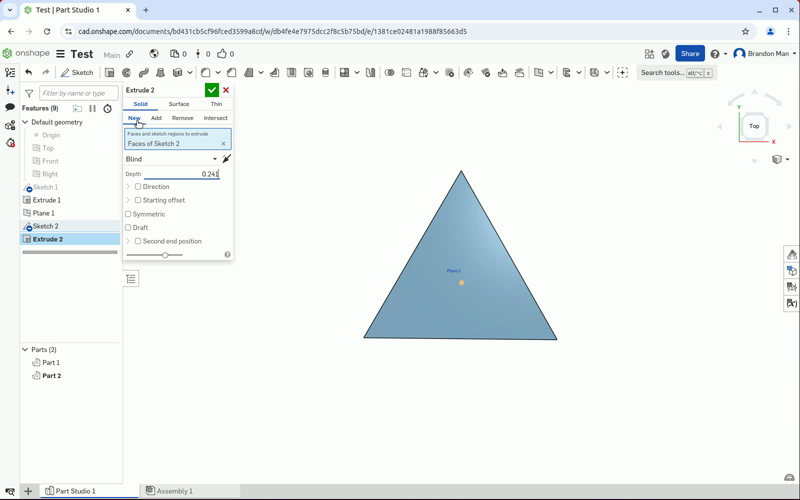
key(enter)
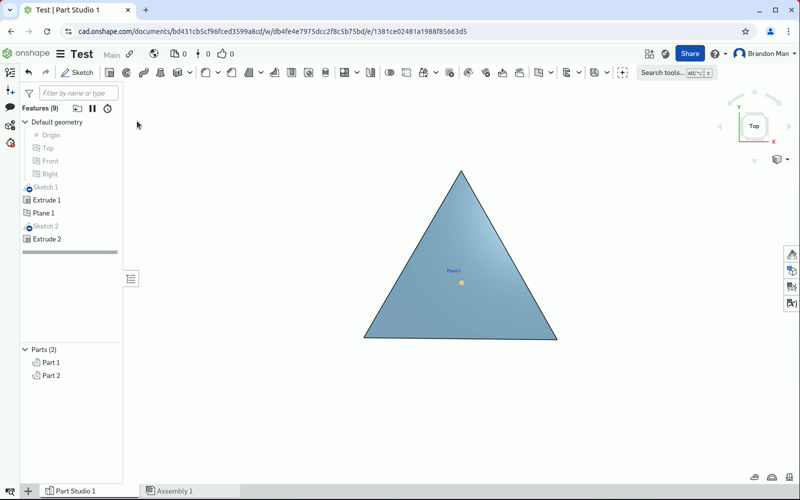
key(shift+h)
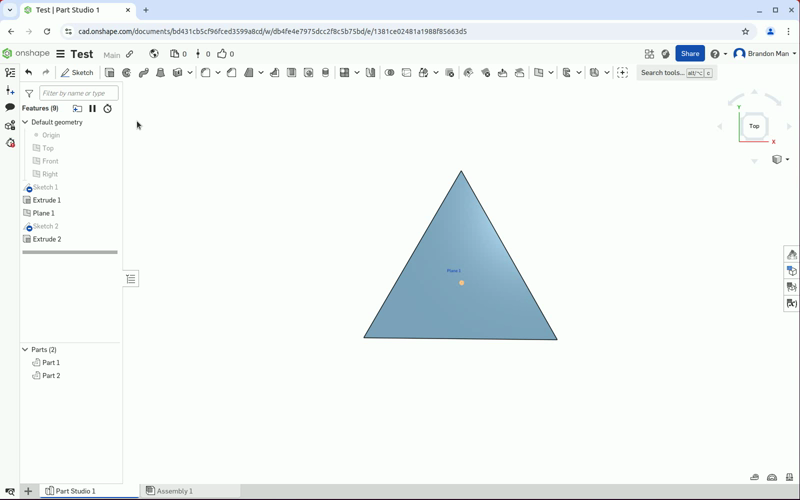
key(shift+h)
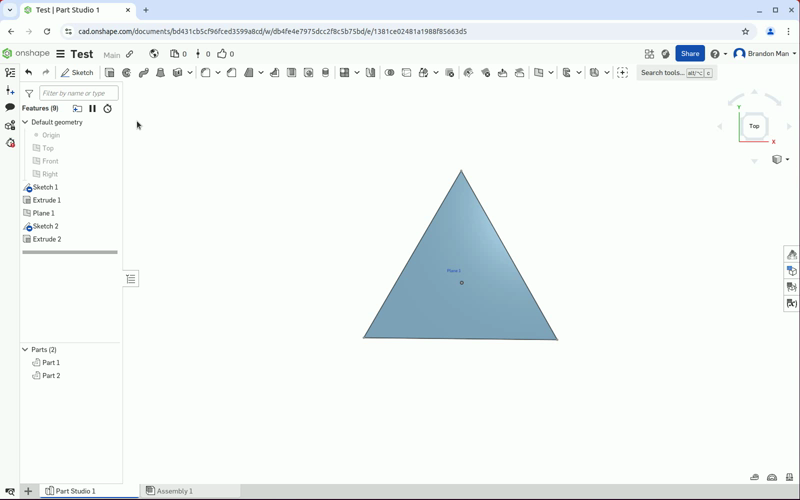
key(shift+7)
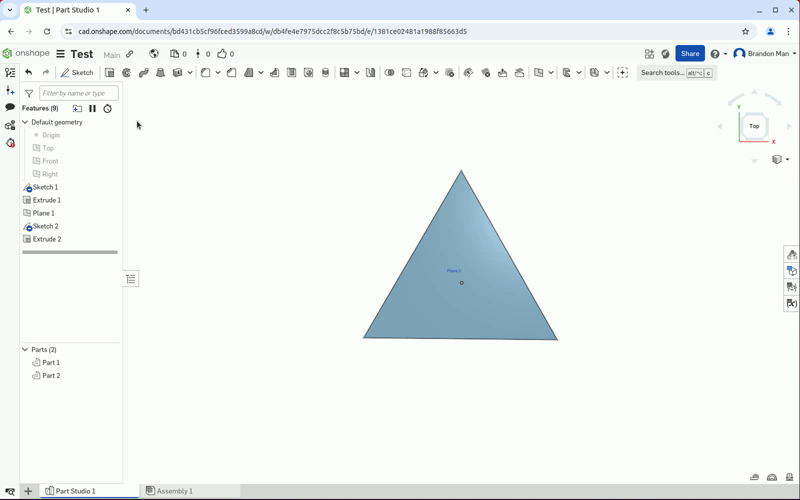
key(up, 3)
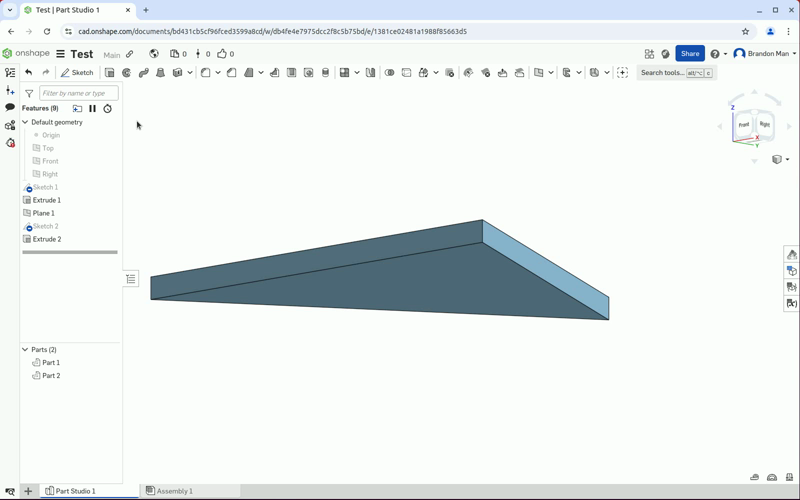
key(left, 3)
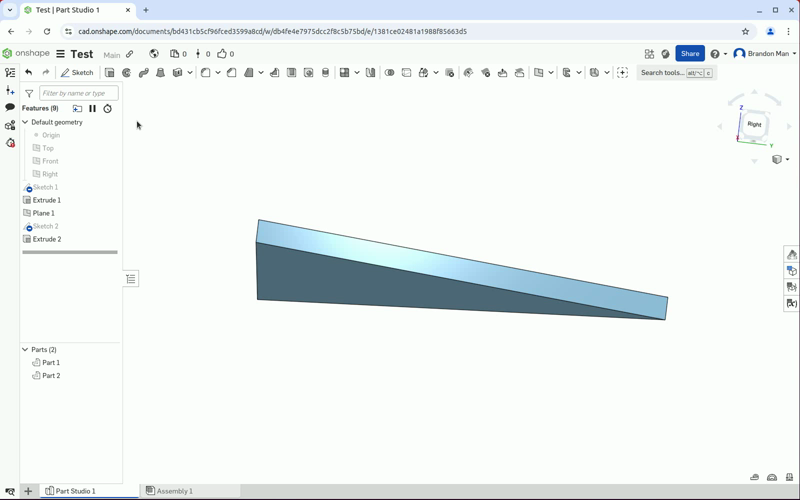
key(right, 3)
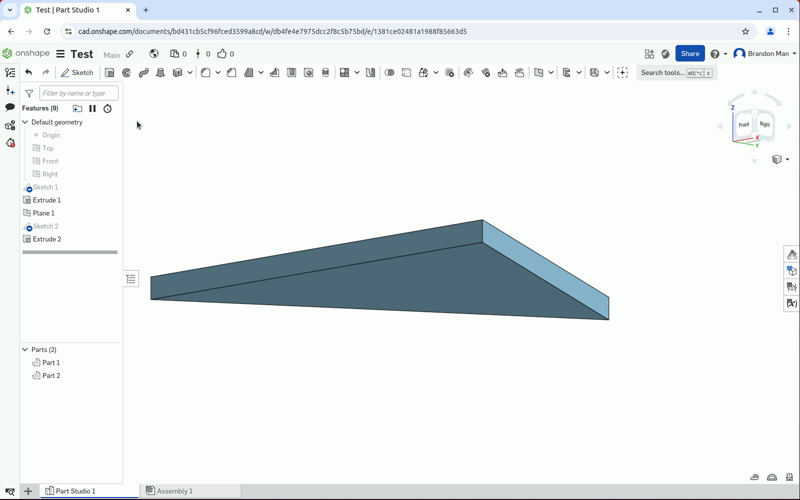
key(down, 3)
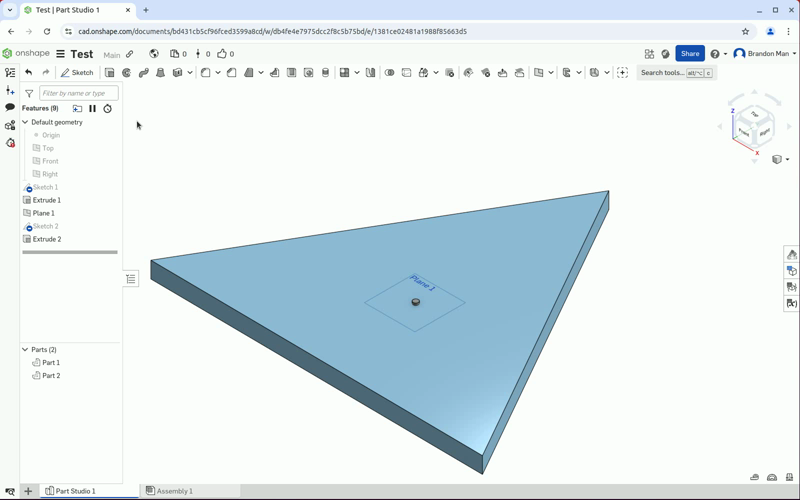
mouse_move(73, 189)
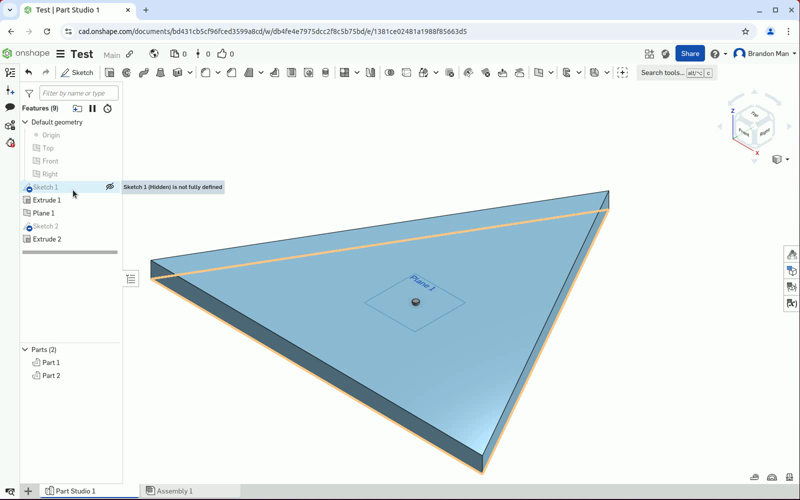
click(73, 189)